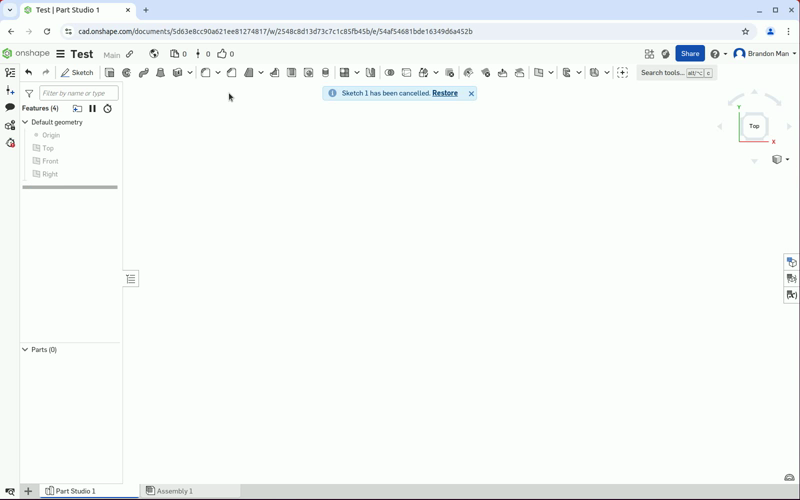
key(shift+h)
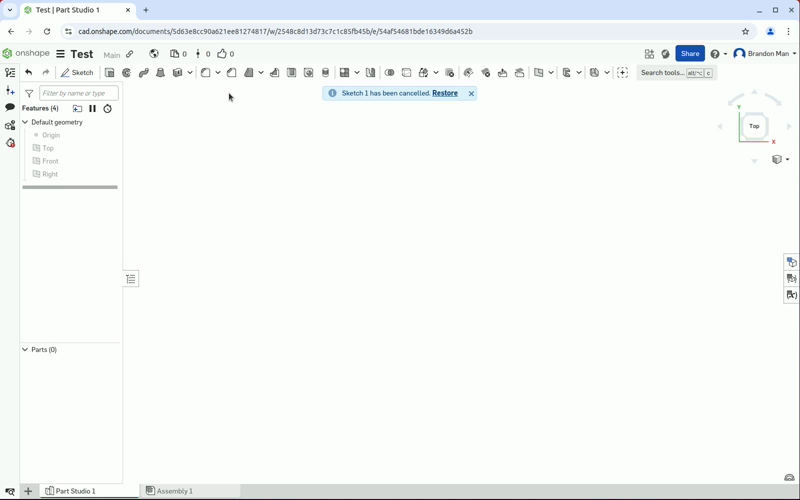
key(shift+s)
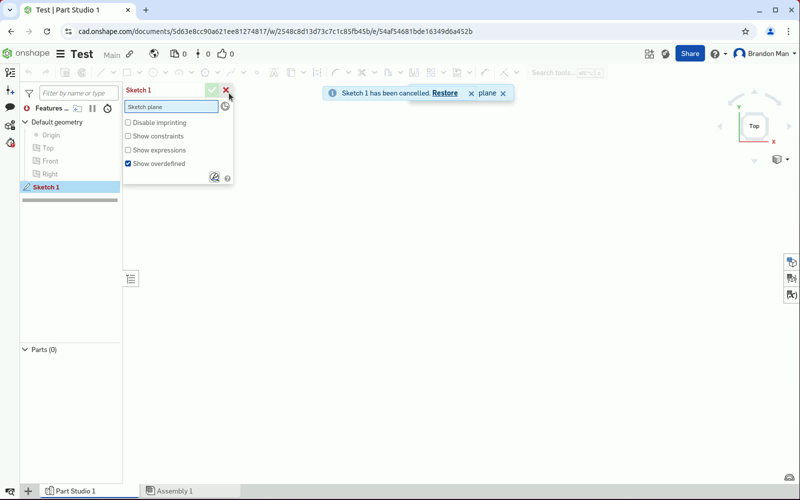
mouse_move(73, 150)
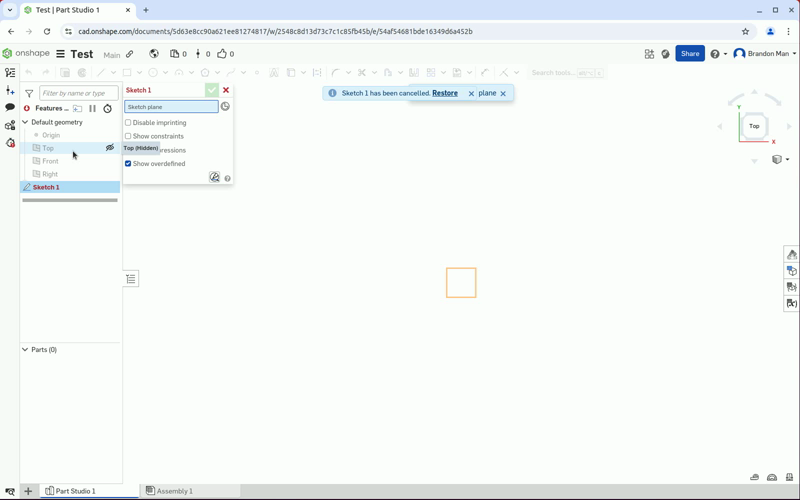
click(73, 150)
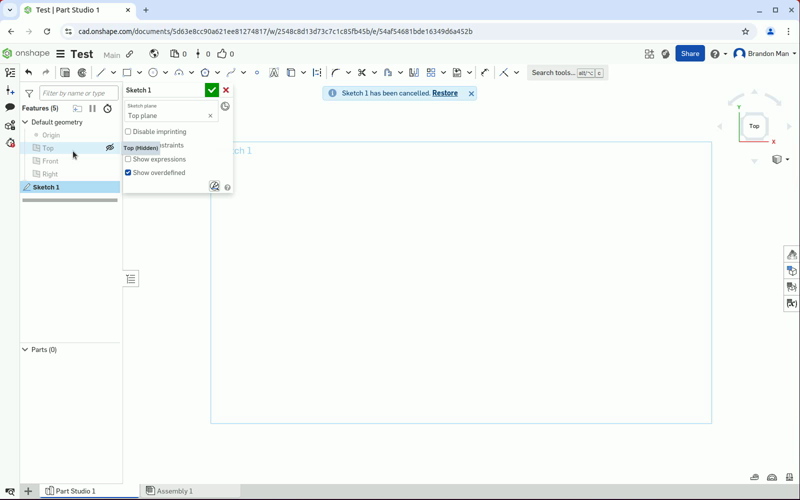
mouse_move(73, 352)
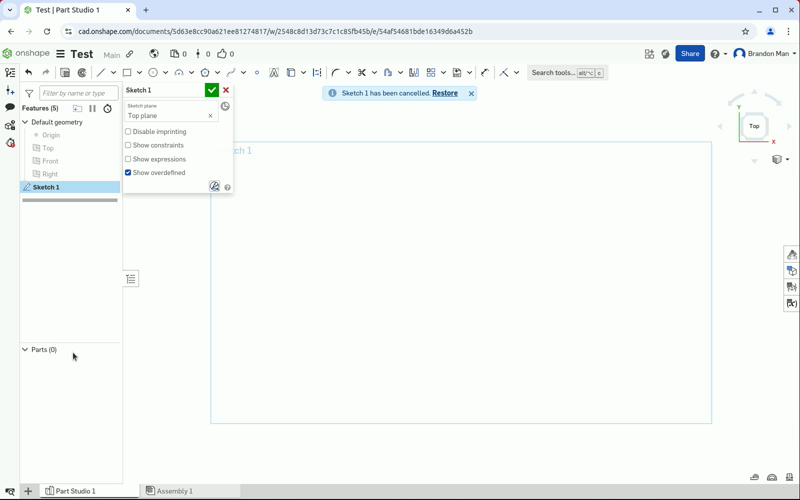
key(y)
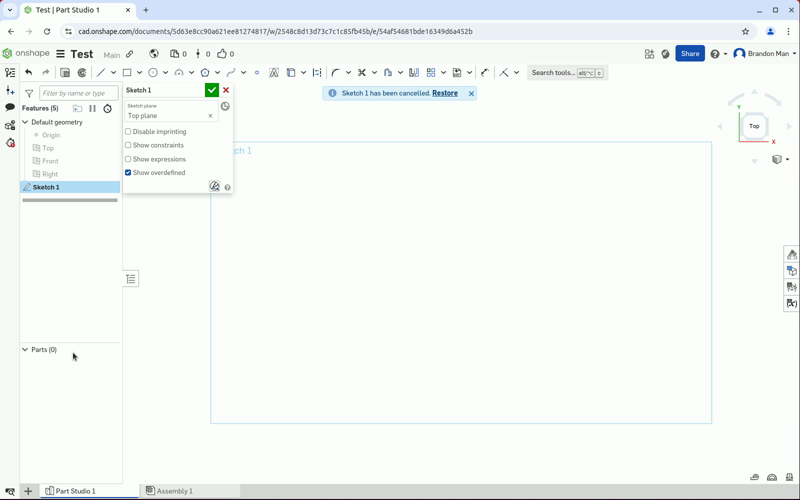
key(c)
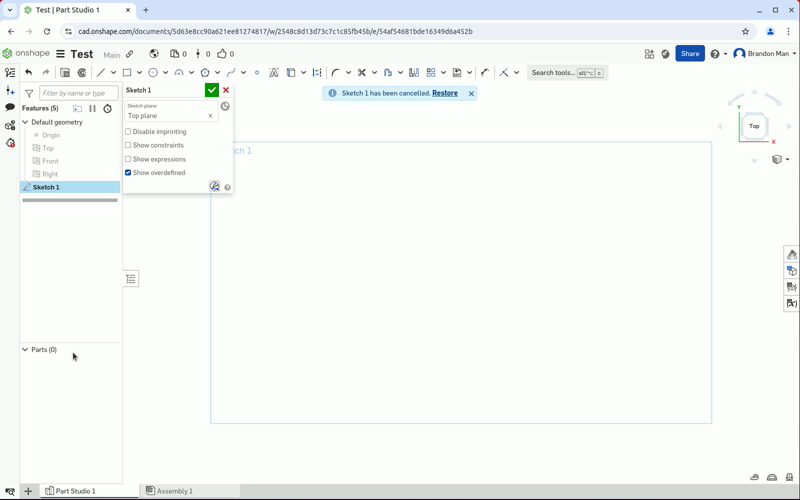
key_down(shift)
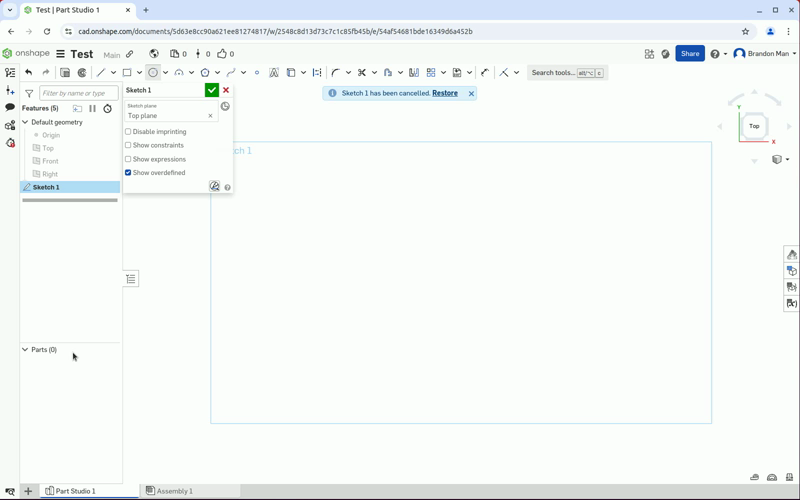
mouse_move(461, 282)
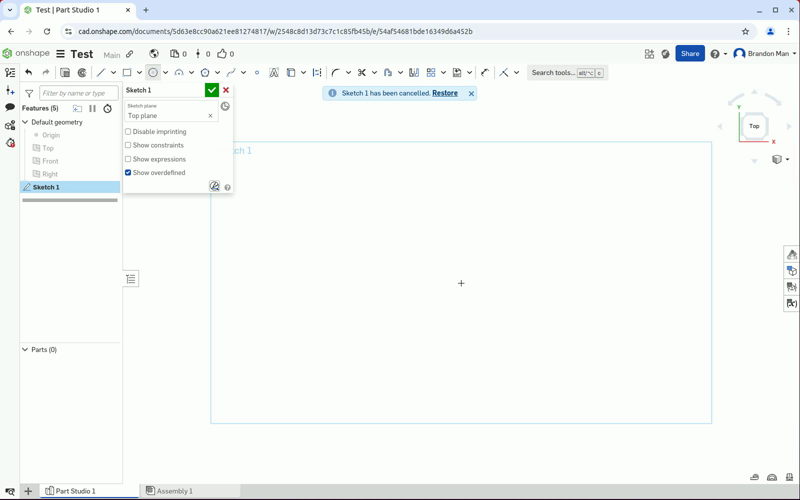
click(461, 282)
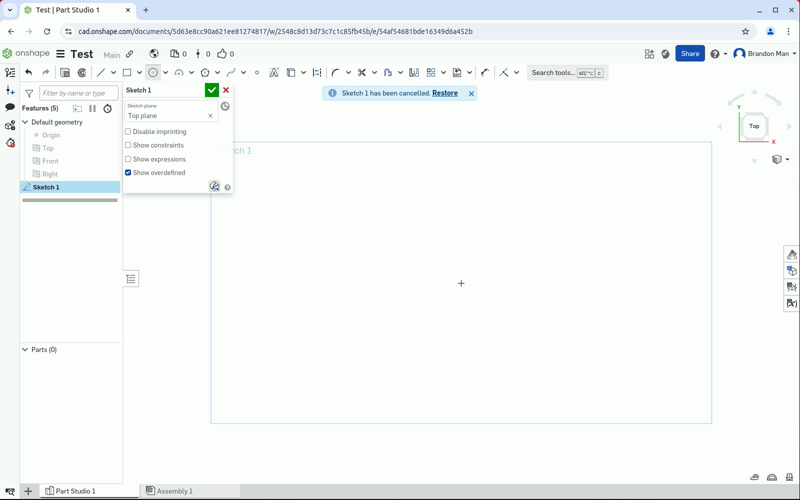
key_up(shift)
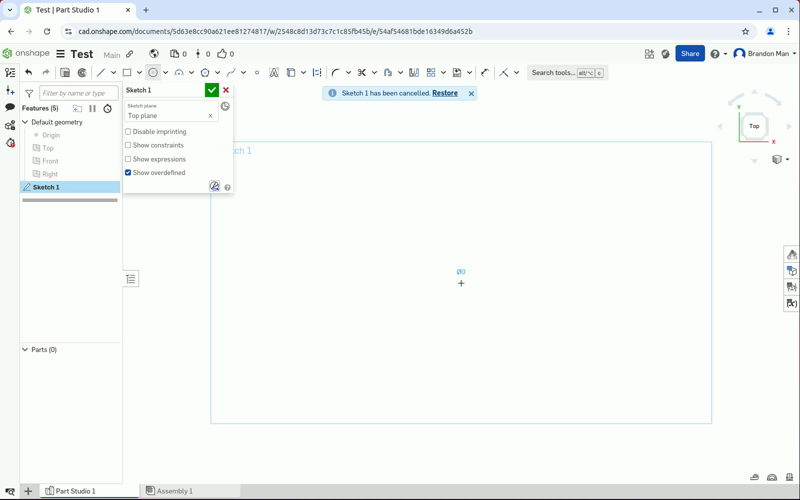
mouse_move(499, 282)
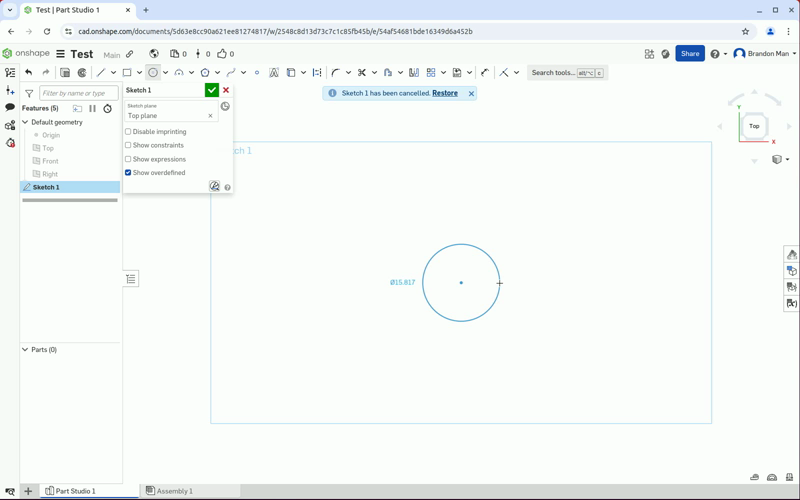
click(499, 282)
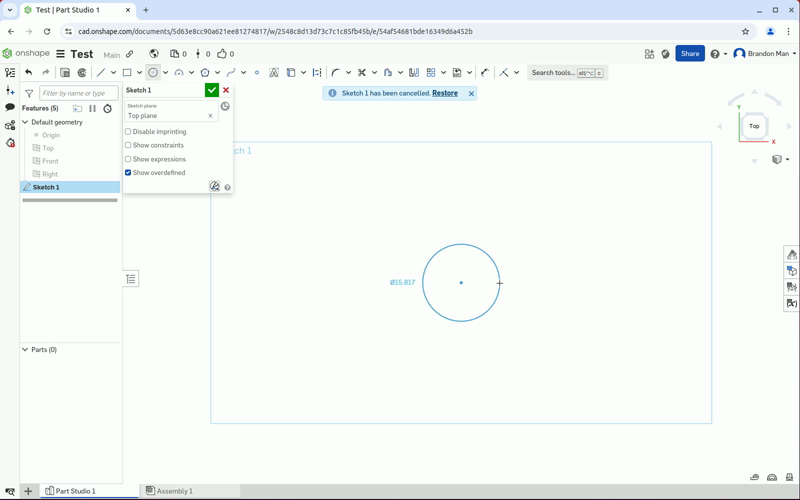
key(esc)
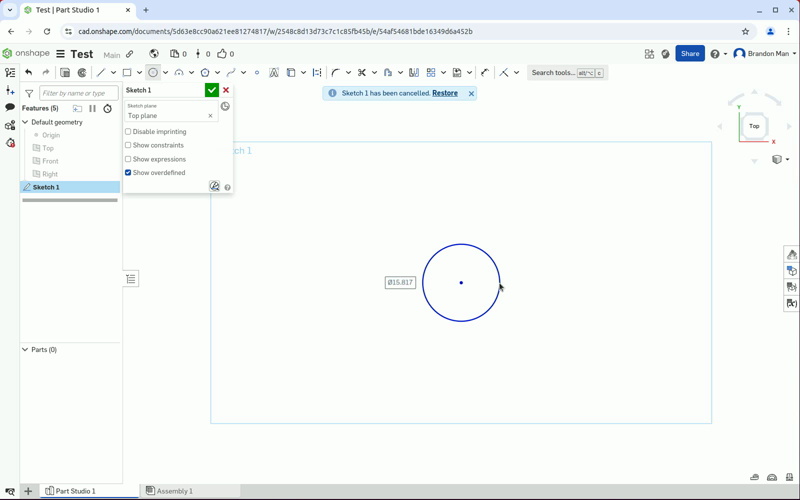
key(c)
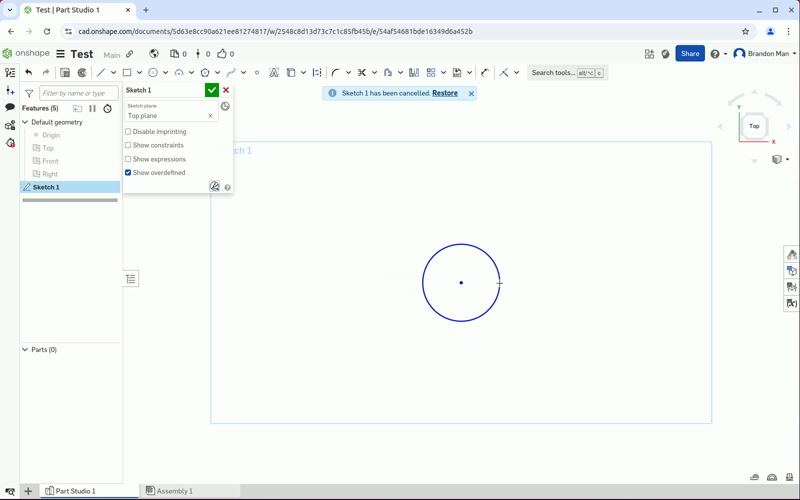
key_down(shift)
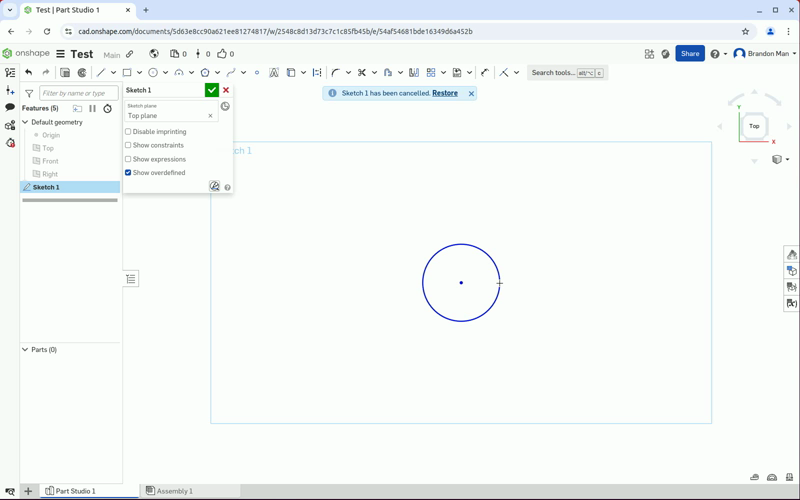
mouse_move(461, 282)
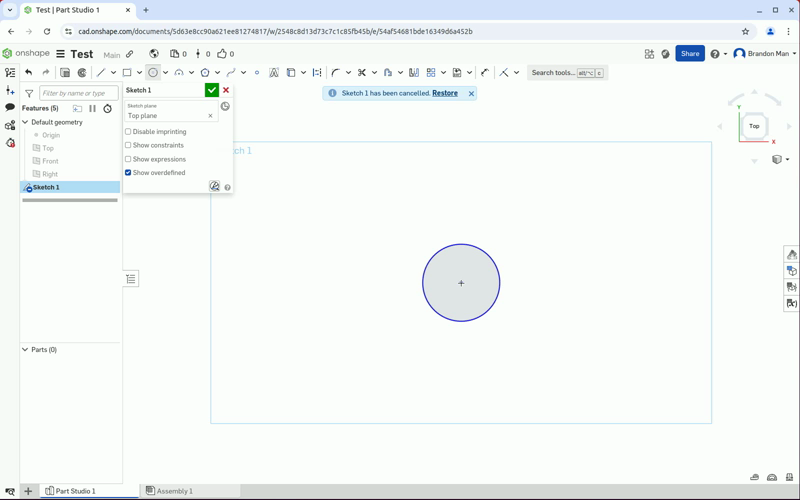
click(461, 282)
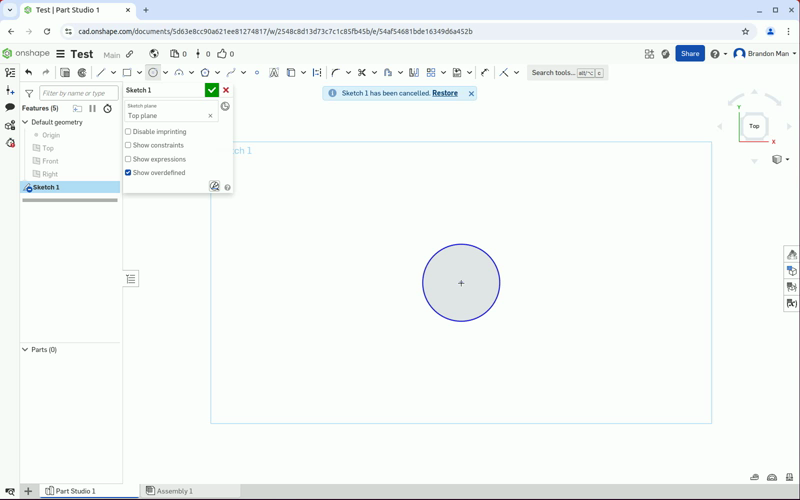
key_up(shift)
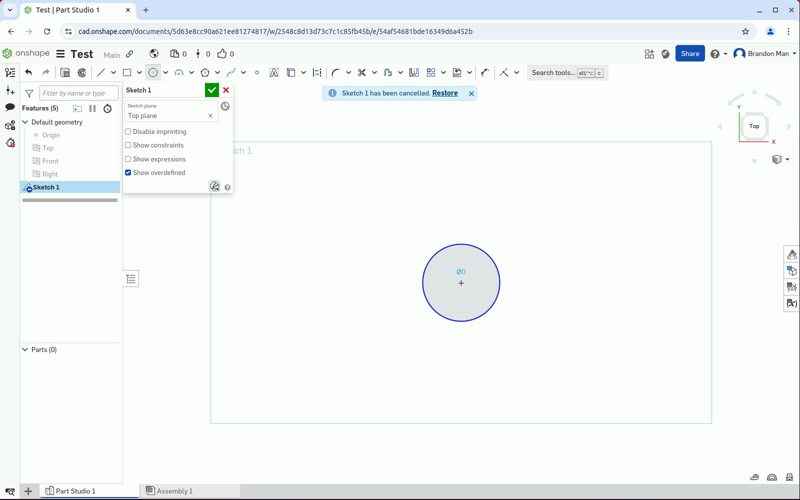
mouse_move(480, 282)
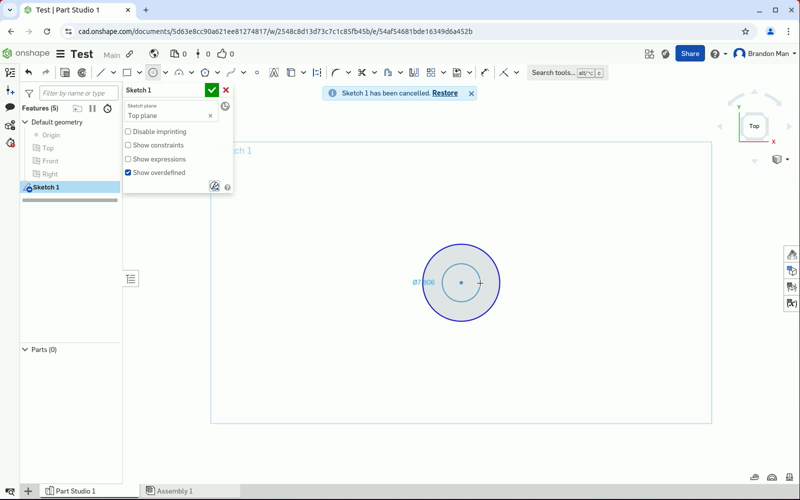
click(480, 282)
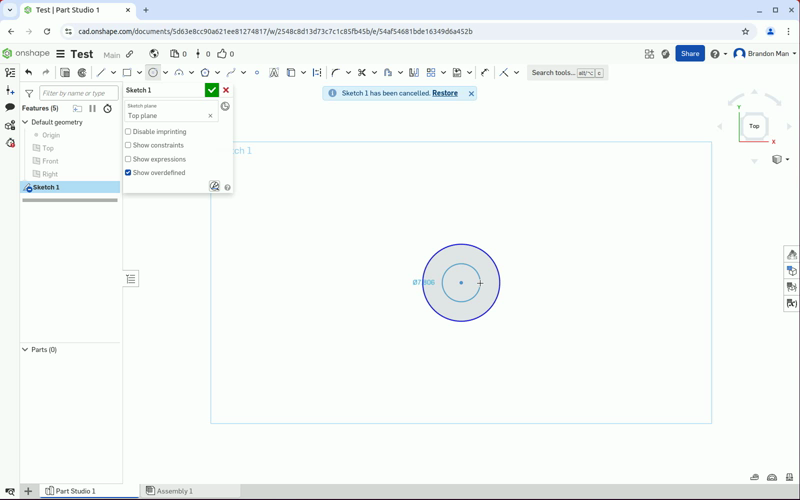
key(esc)
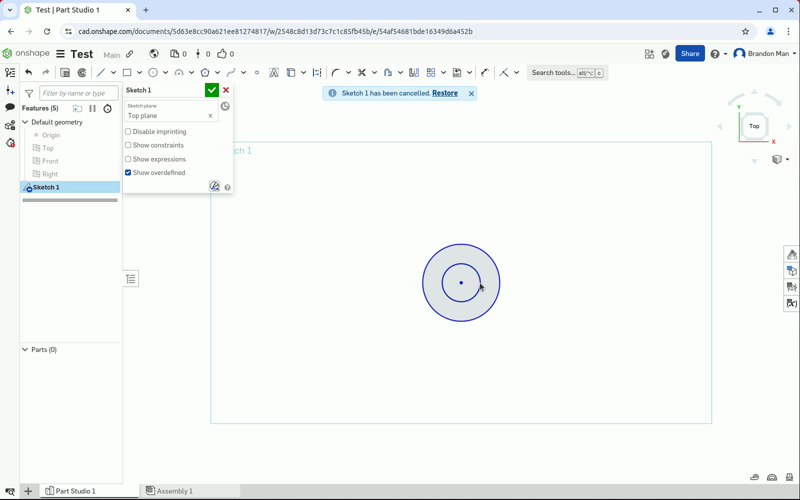
mouse_move(474, 264)
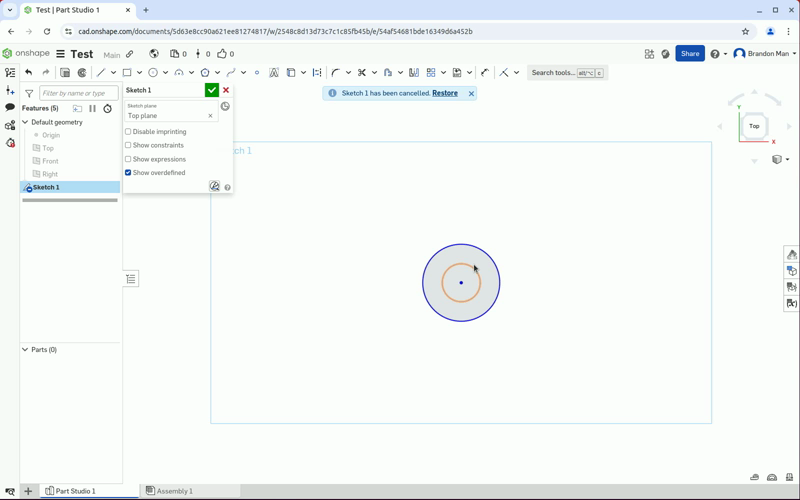
click(474, 264)
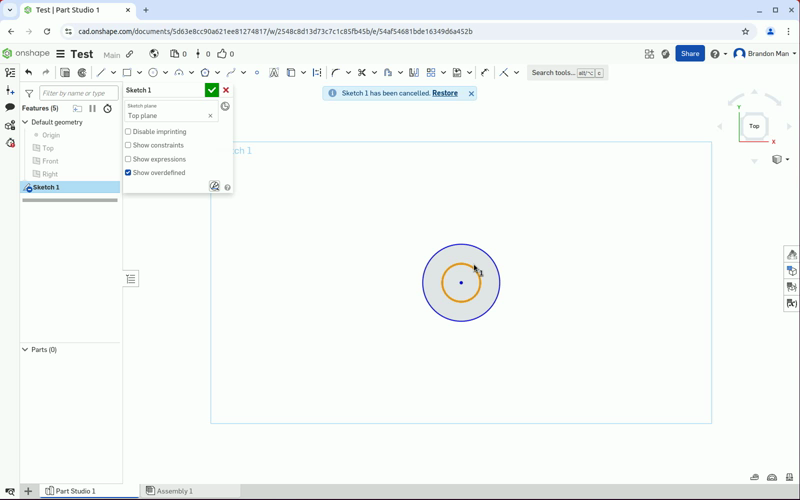
mouse_move(73, 352)
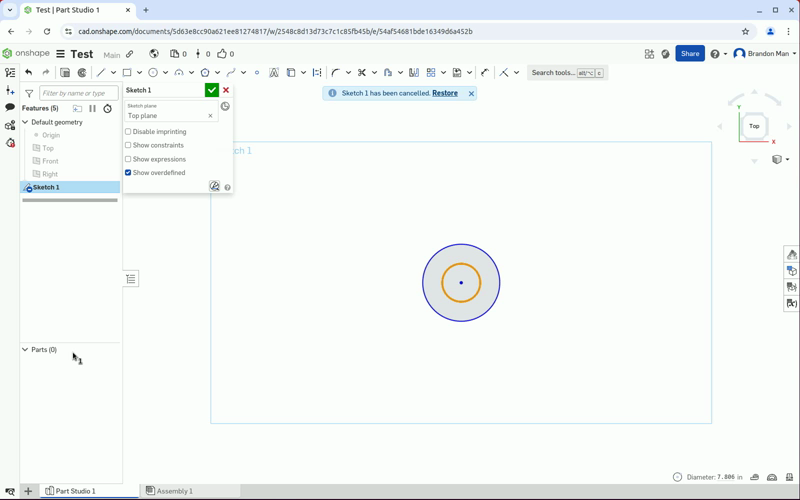
key(shift+y)
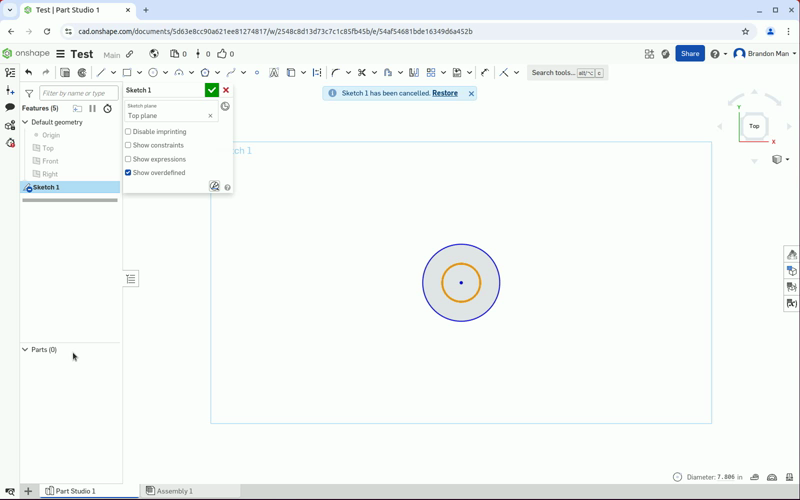
key(shift+e)
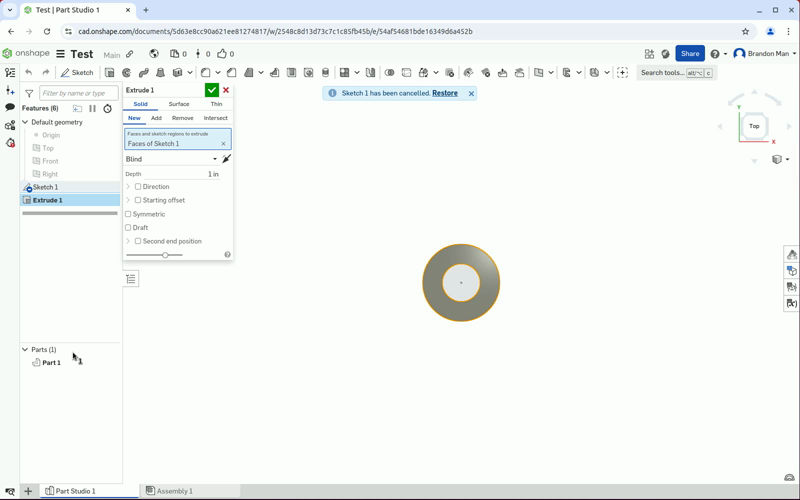
mouse_move(143, 106)
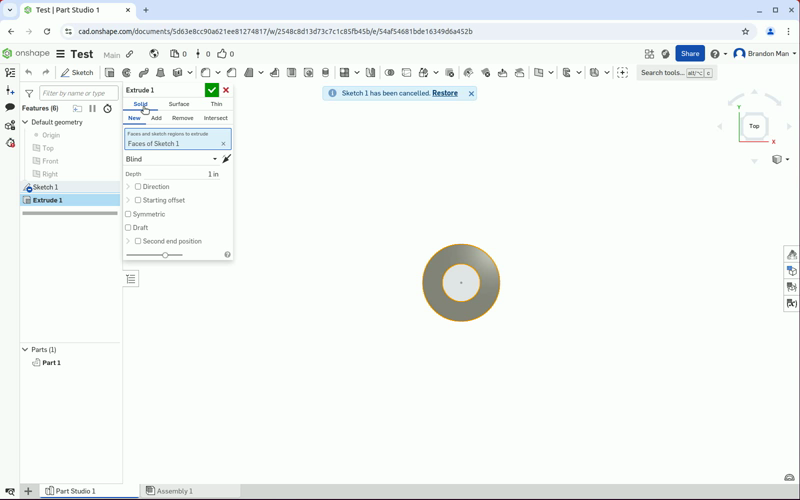
click(143, 106)
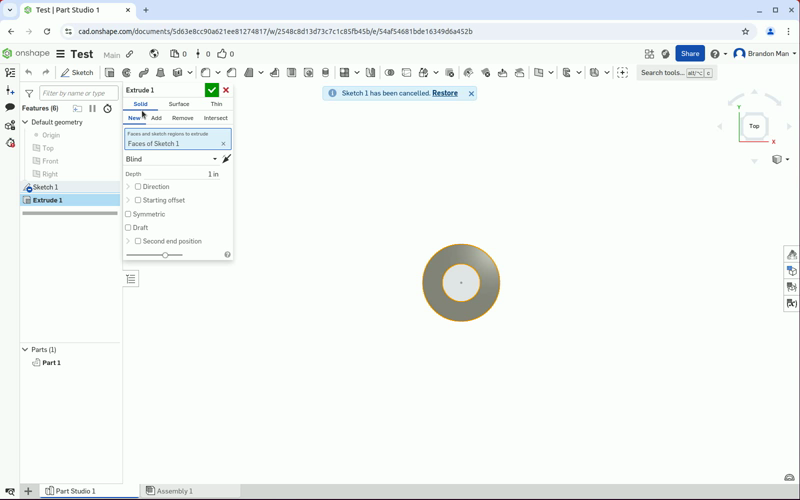
mouse_move(137, 120)
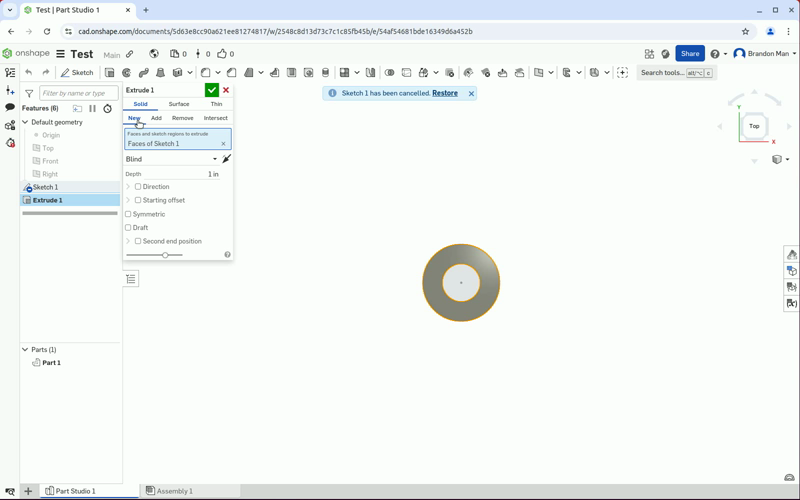
click(137, 120)
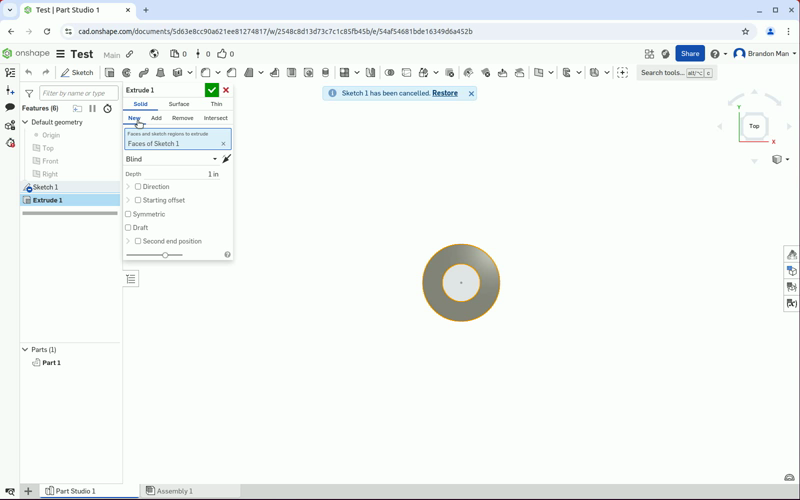
key(tab, 4)
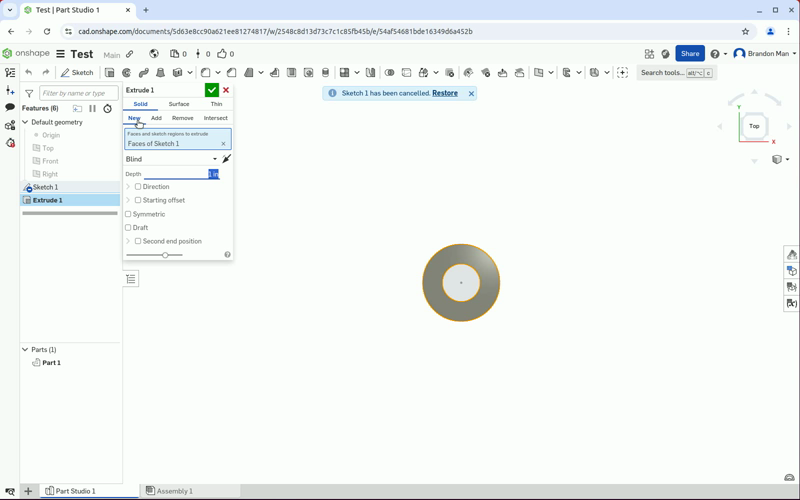
text(7.702)
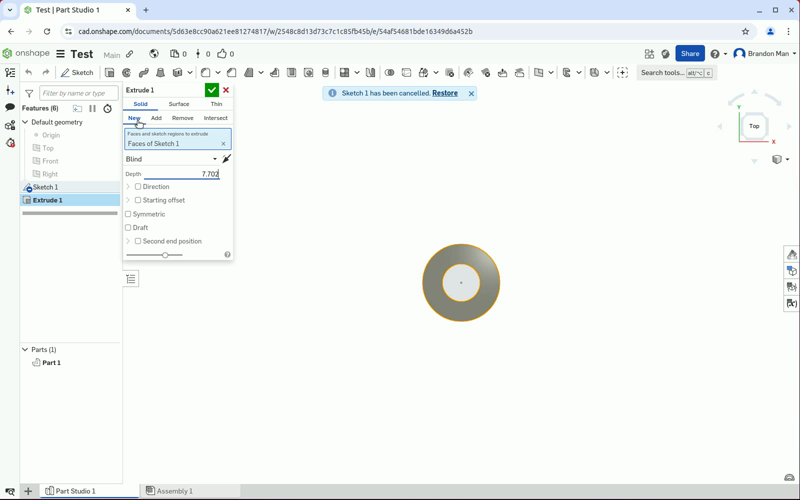
key(tab, 3)
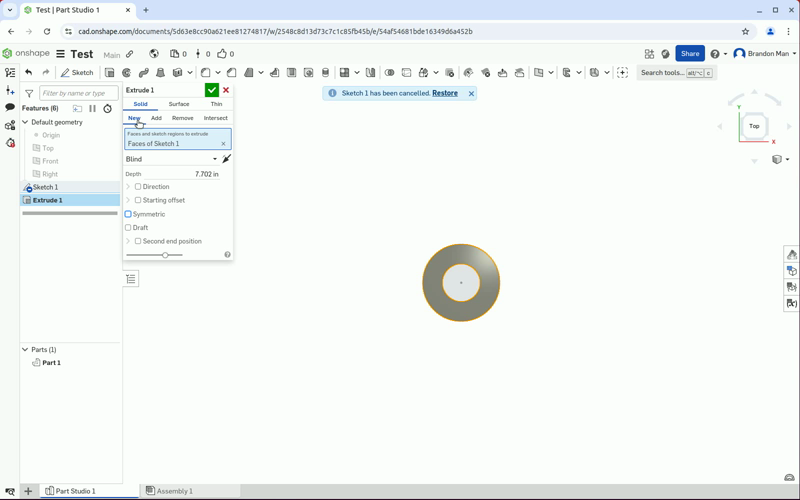
key(space)
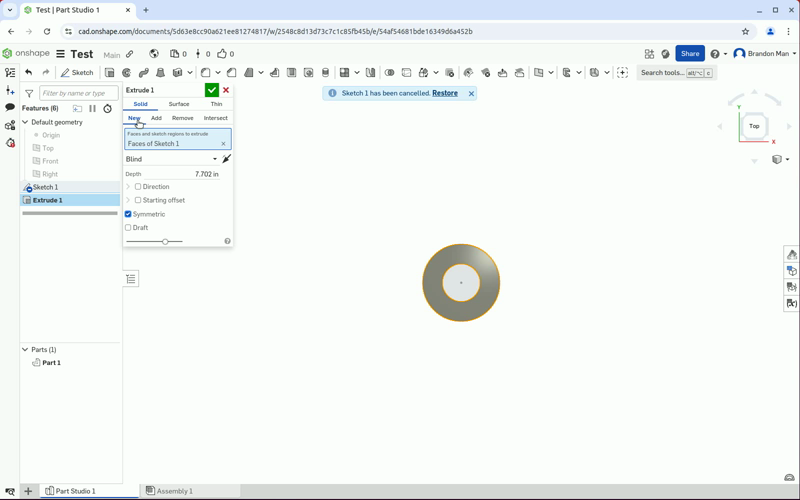
key(enter)
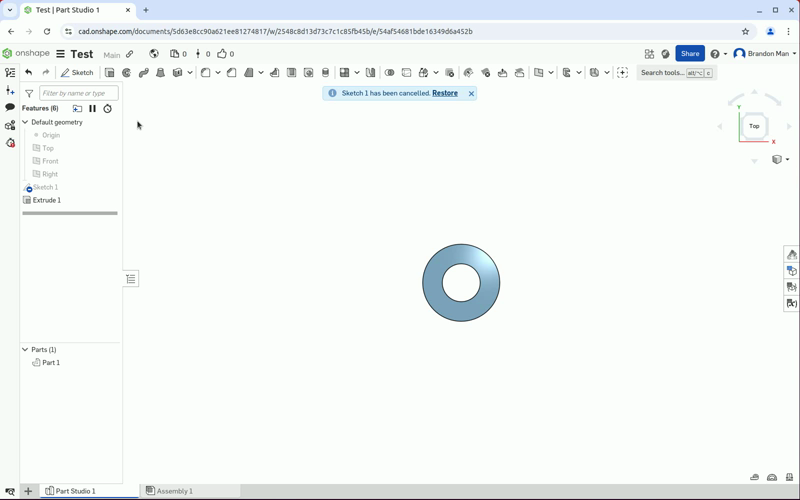
key(shift+h)
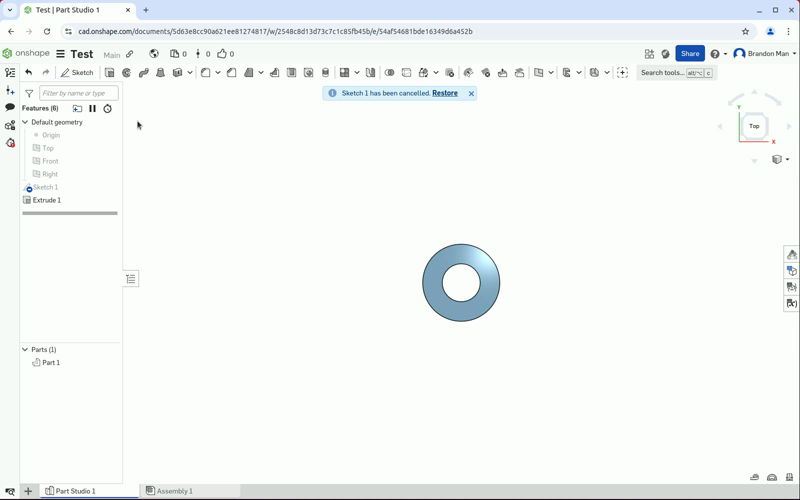
key(shift+h)
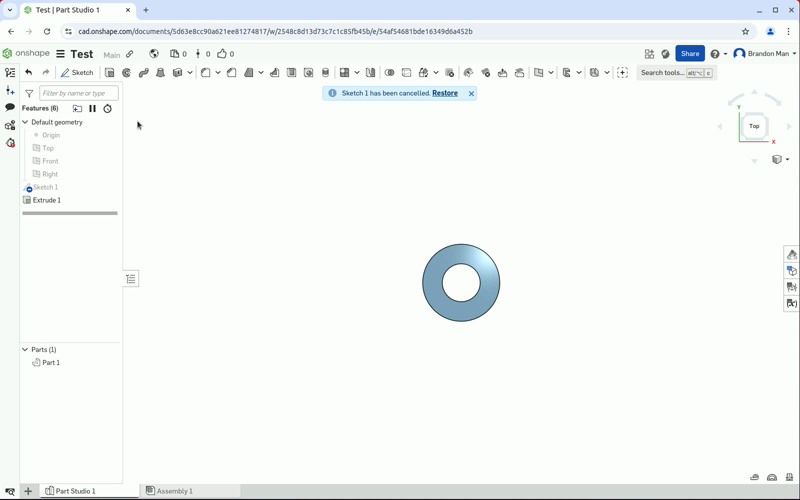
mouse_move(73, 189)
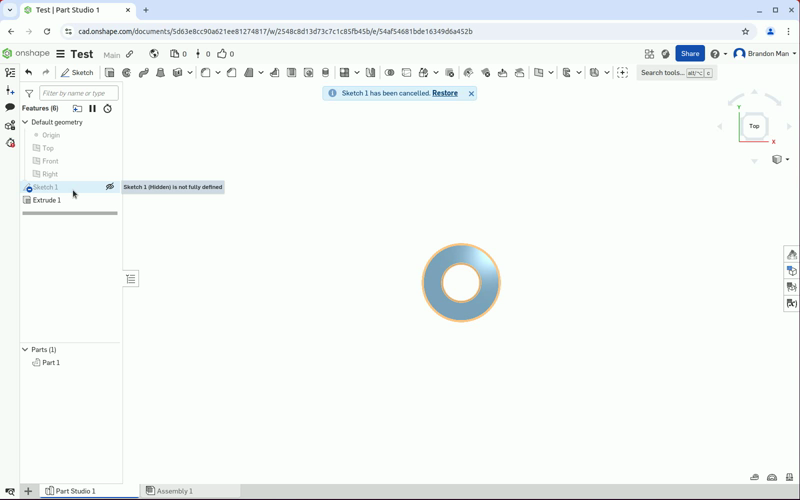
click(73, 189)
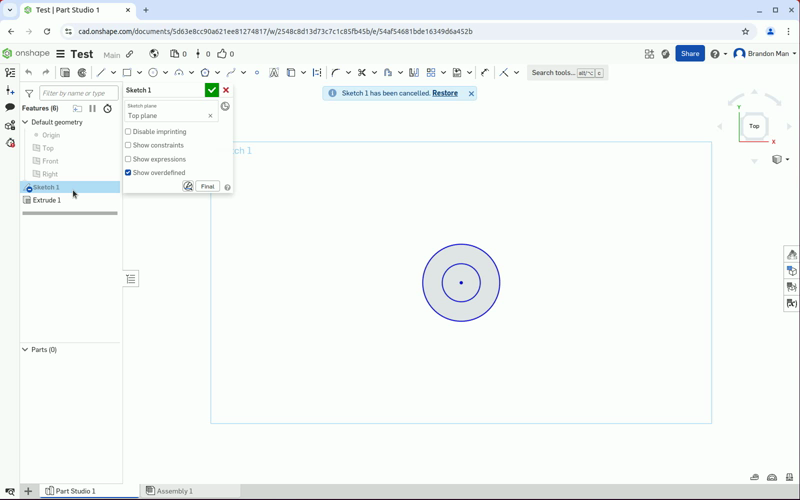
mouse_move(229, 92)
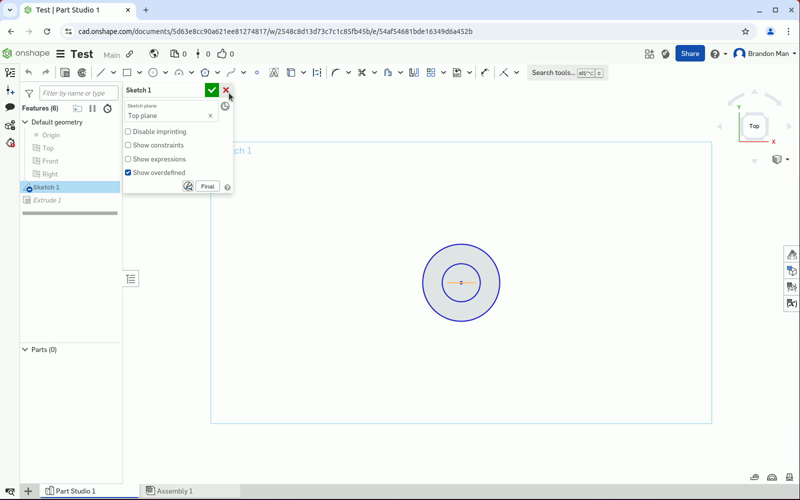
click(229, 92)
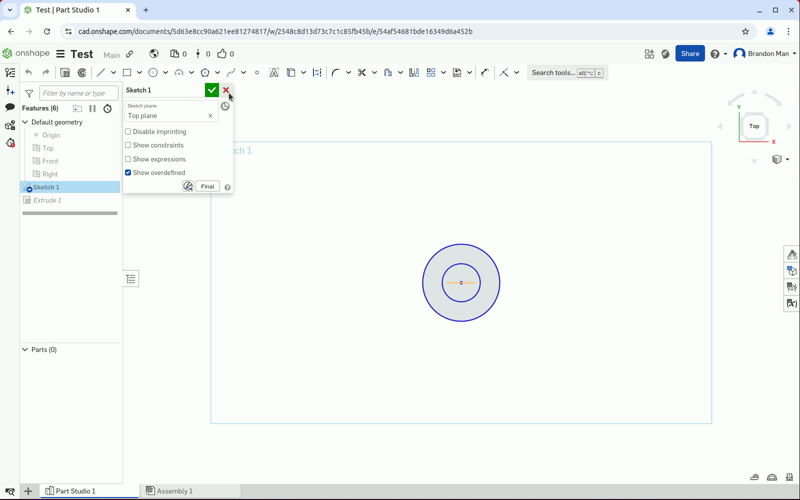
key(shift+s)
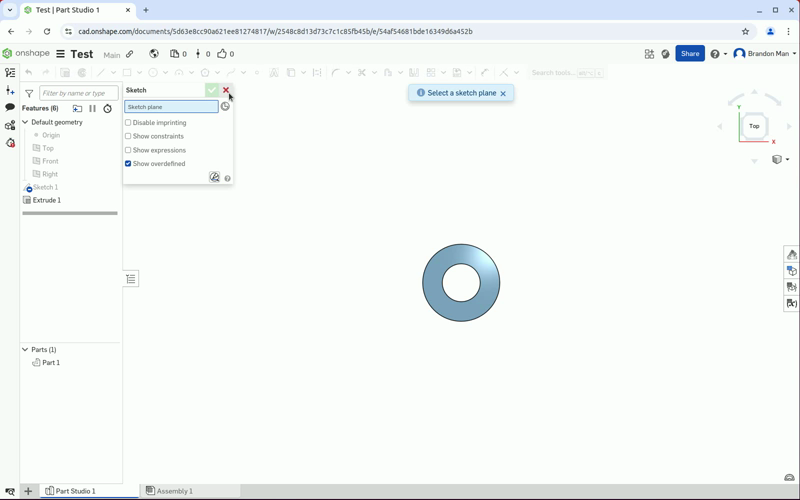
mouse_move(73, 150)
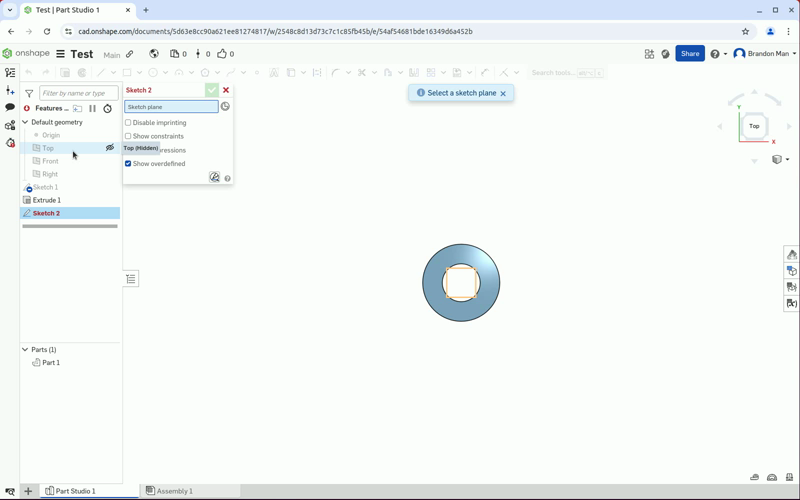
click(73, 150)
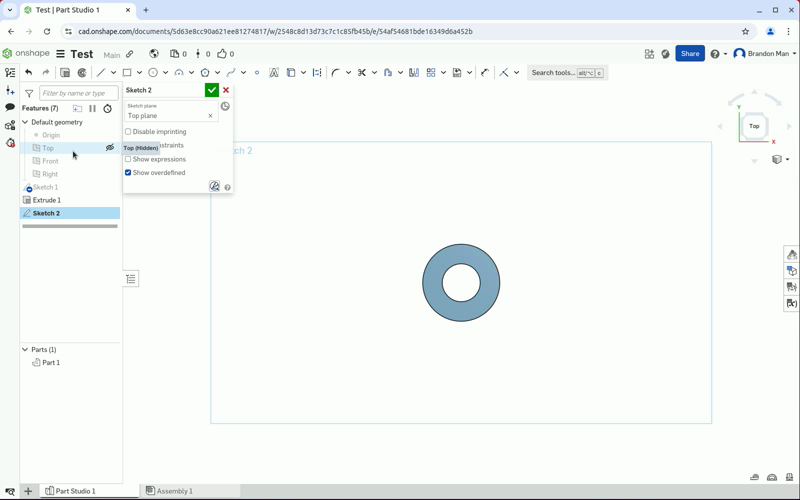
mouse_move(73, 352)
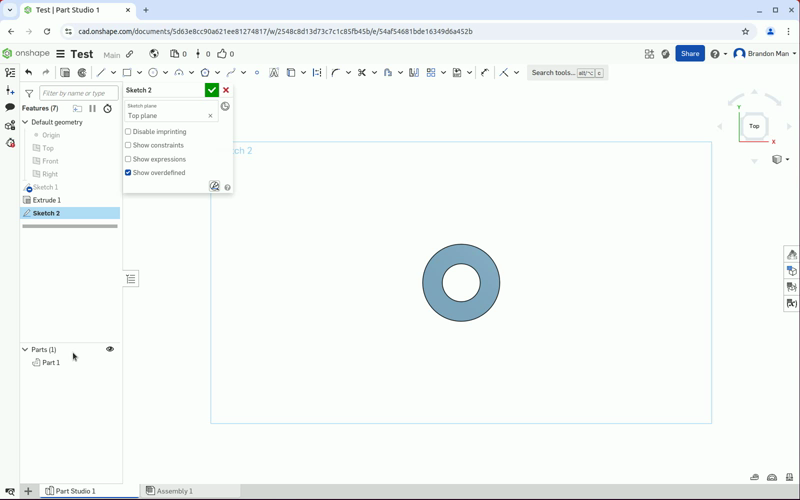
key(y)
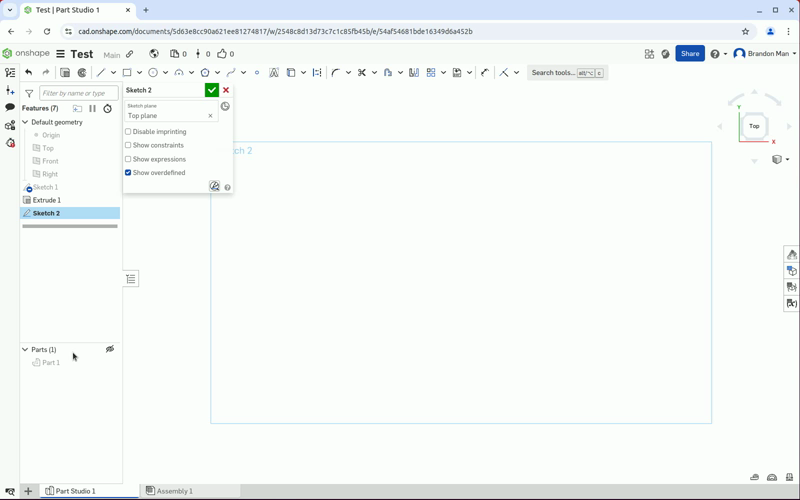
key(l)
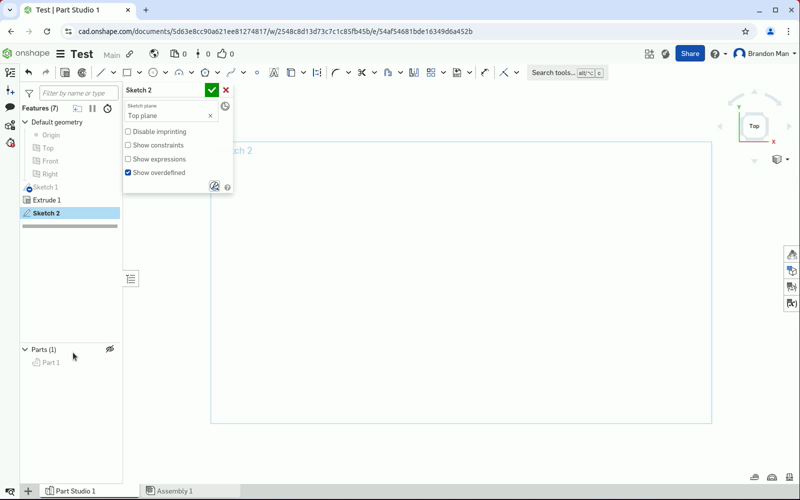
key_down(shift)
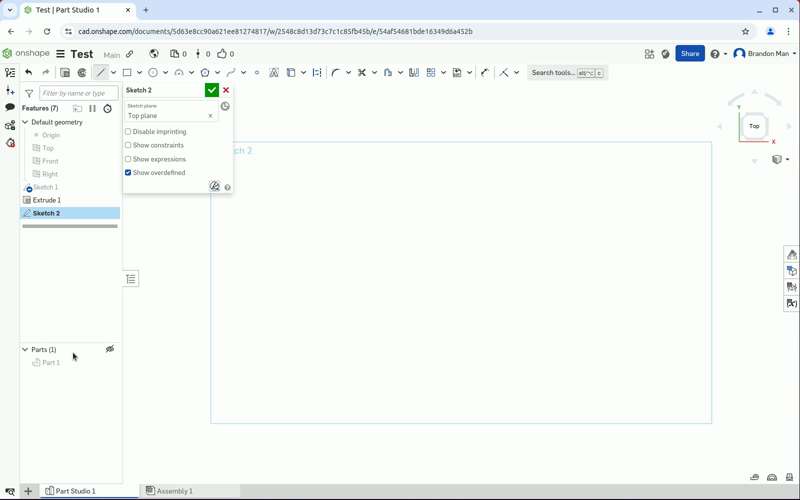
mouse_move(460, 320)
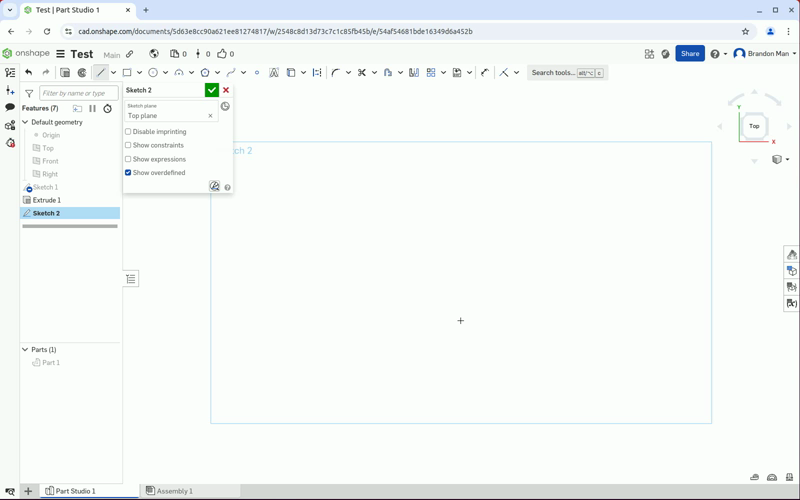
click(460, 320)
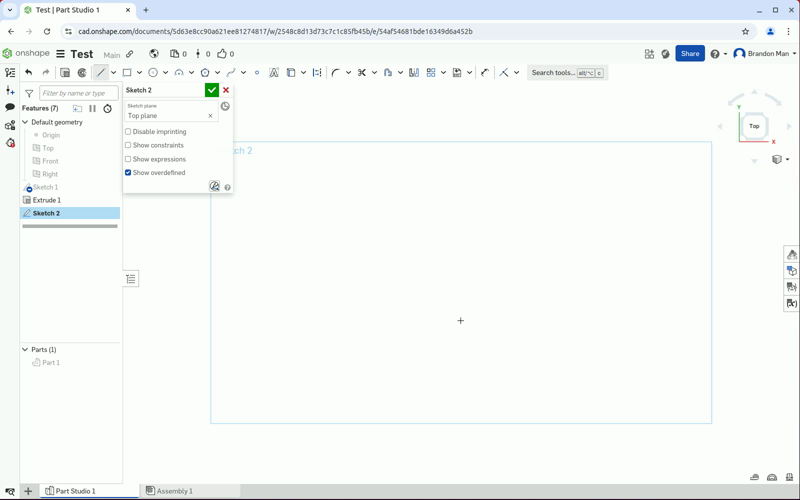
key_up(shift)
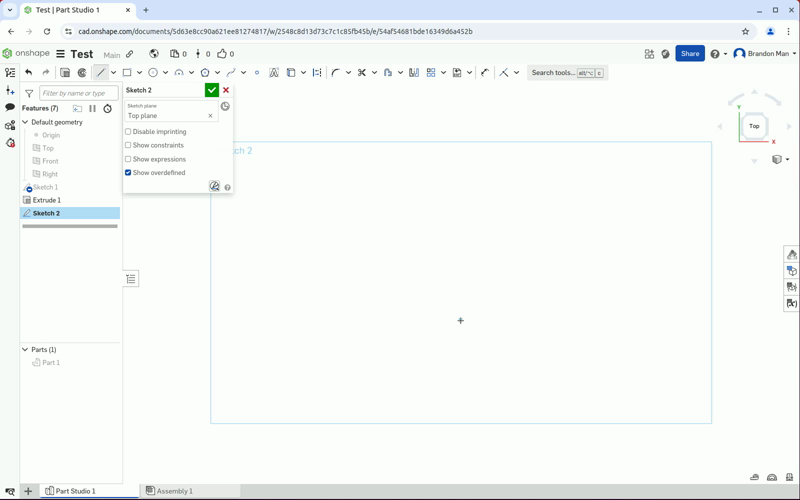
key_down(shift)
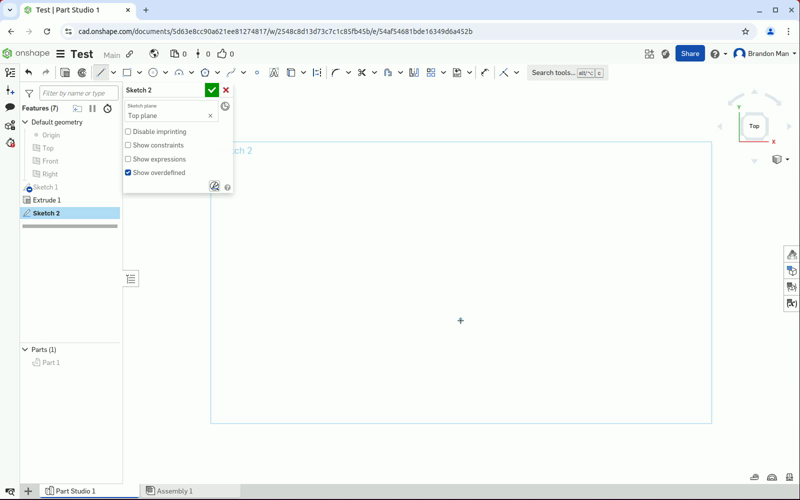
mouse_move(573, 320)
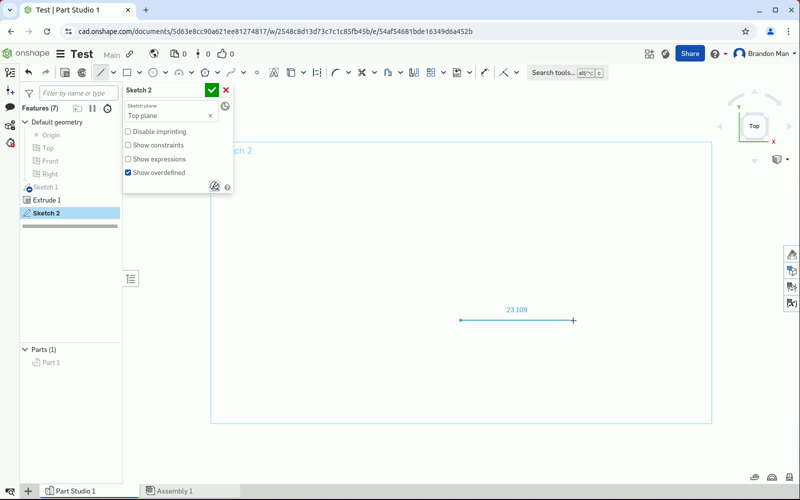
click(573, 320)
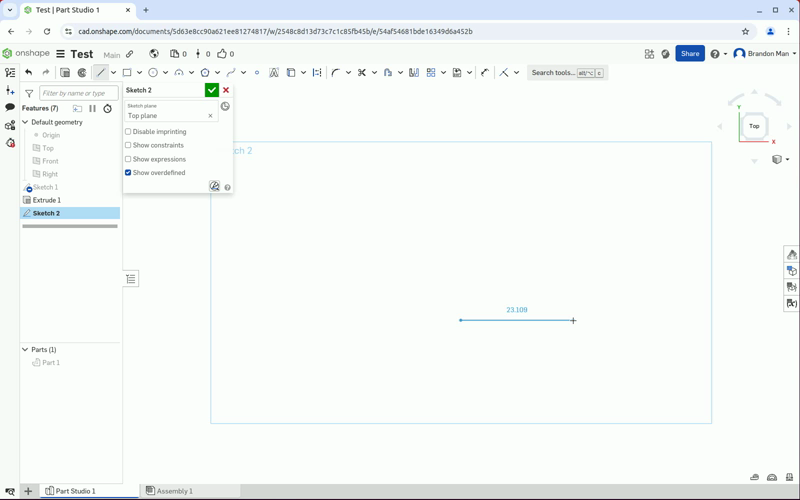
key_up(shift)
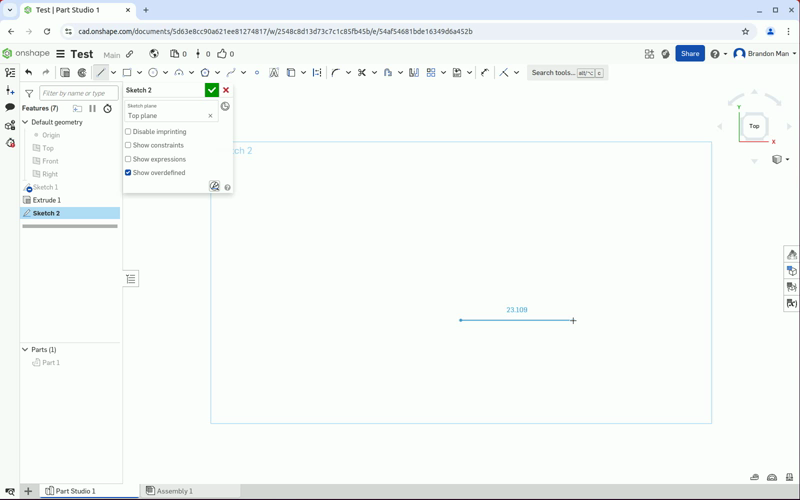
key_down(shift)
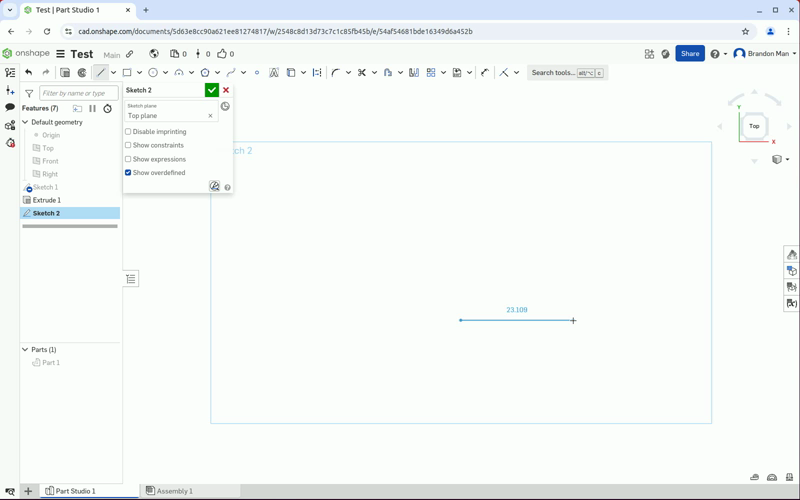
mouse_move(573, 245)
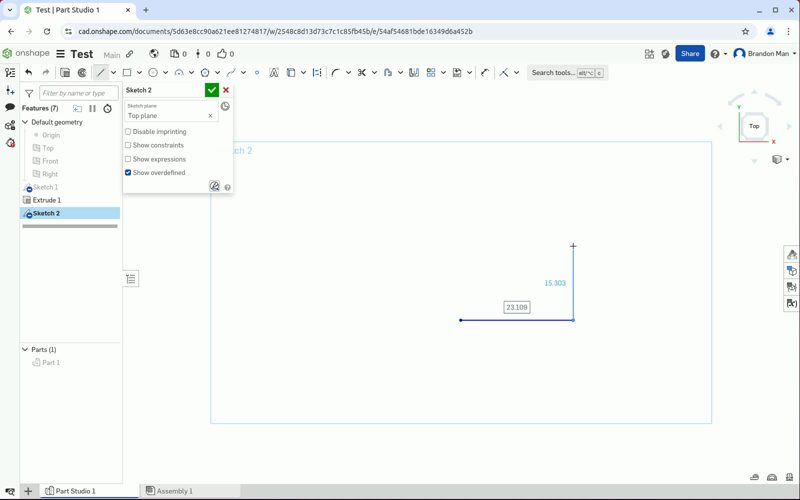
click(573, 245)
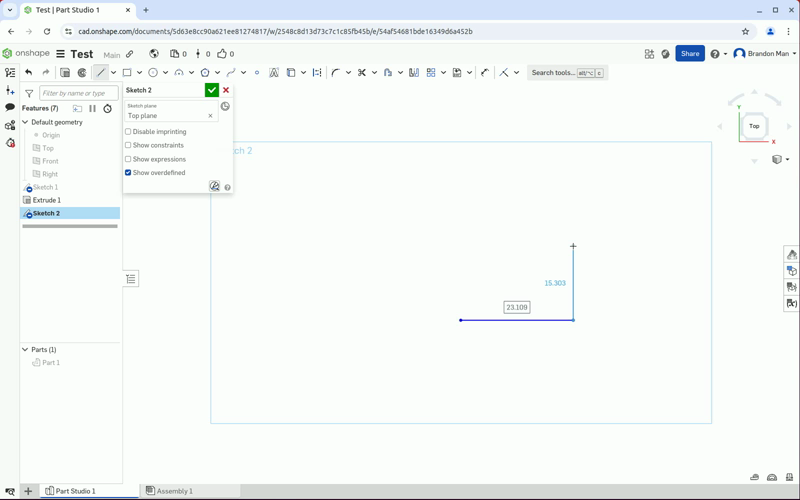
key_up(shift)
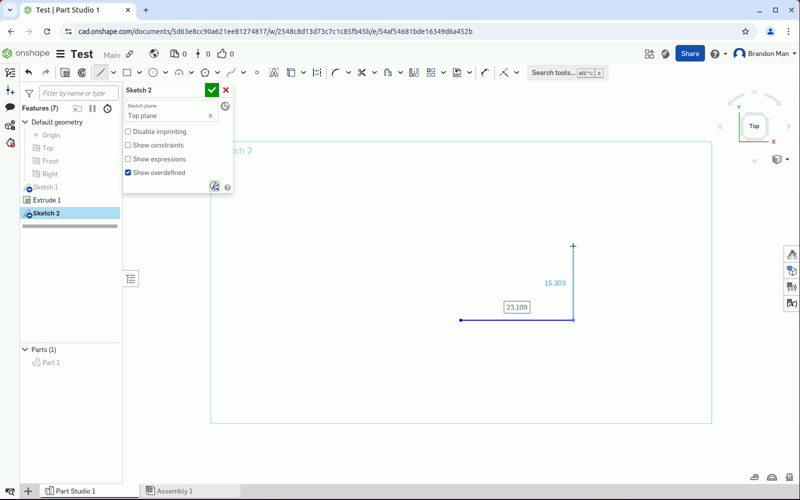
key_down(shift)
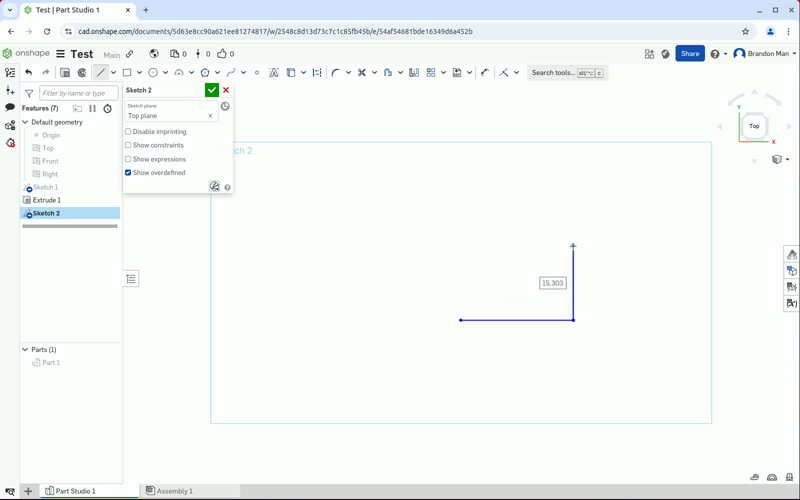
mouse_move(460, 245)
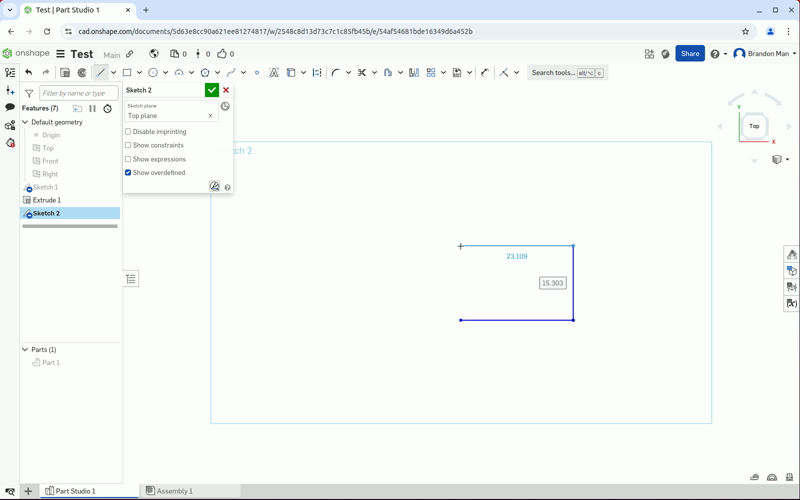
click(460, 245)
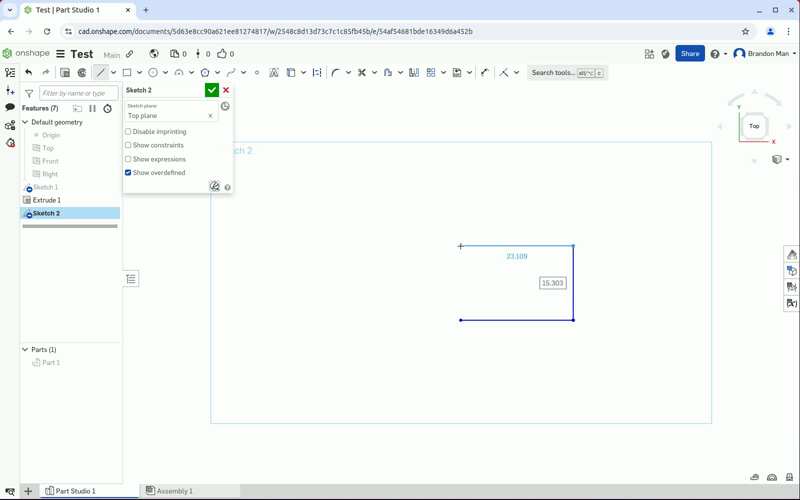
key_up(shift)
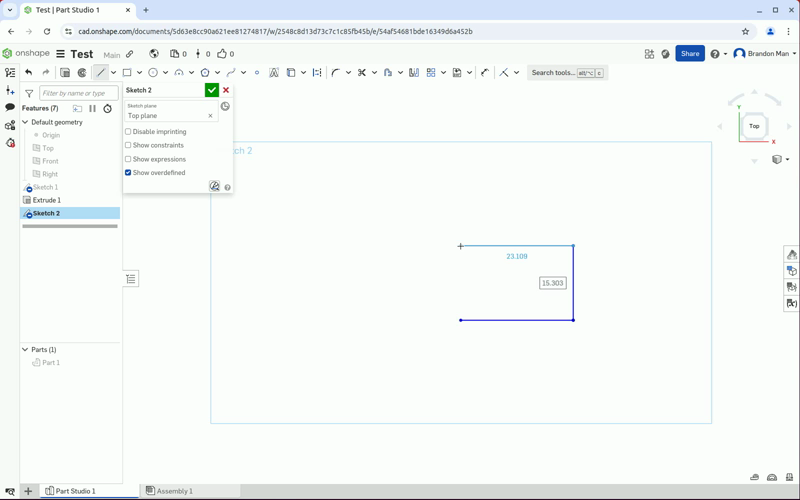
key_down(shift)
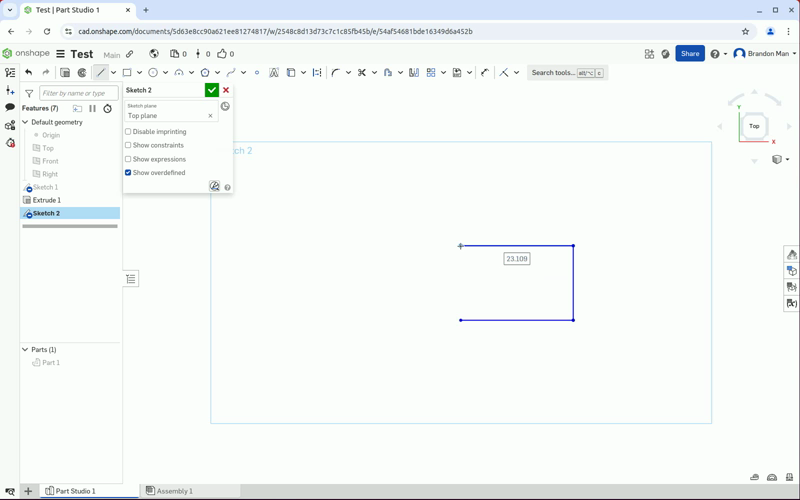
mouse_move(460, 320)
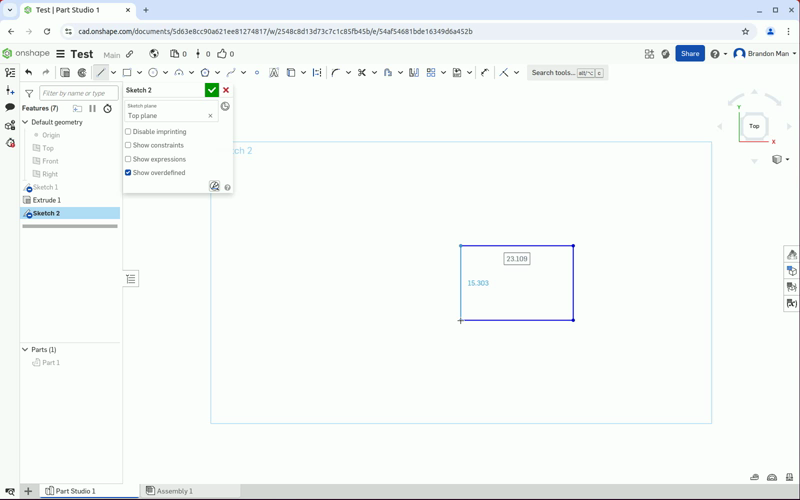
key_up(shift)
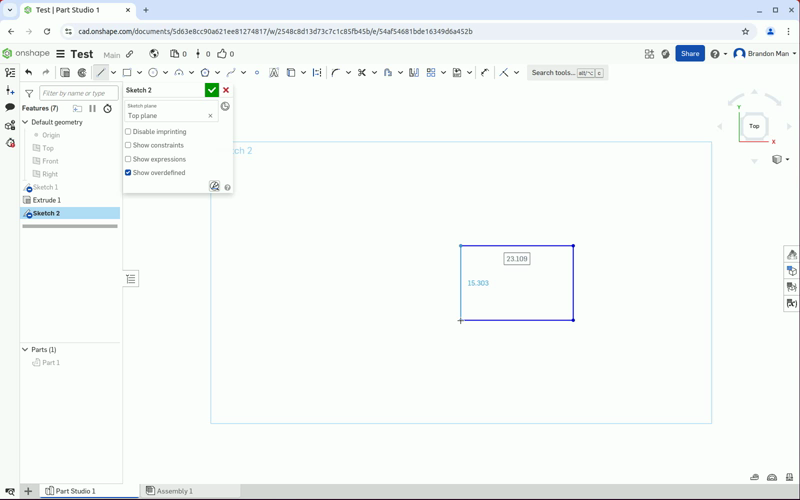
click(460, 320)
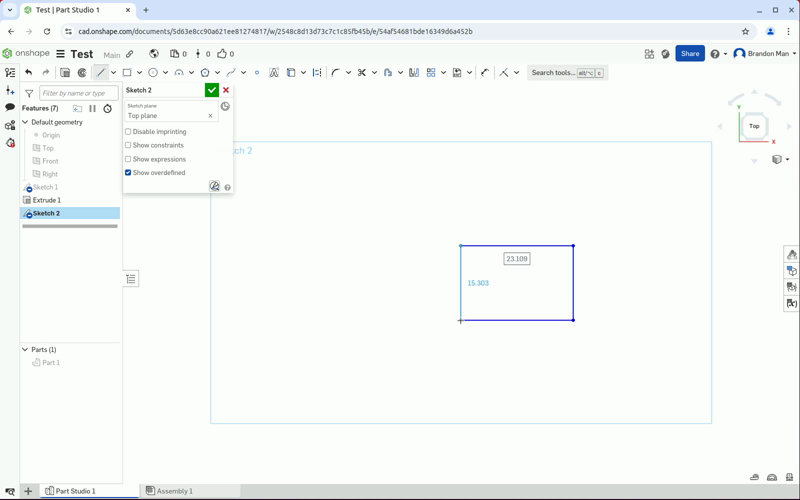
key(esc)
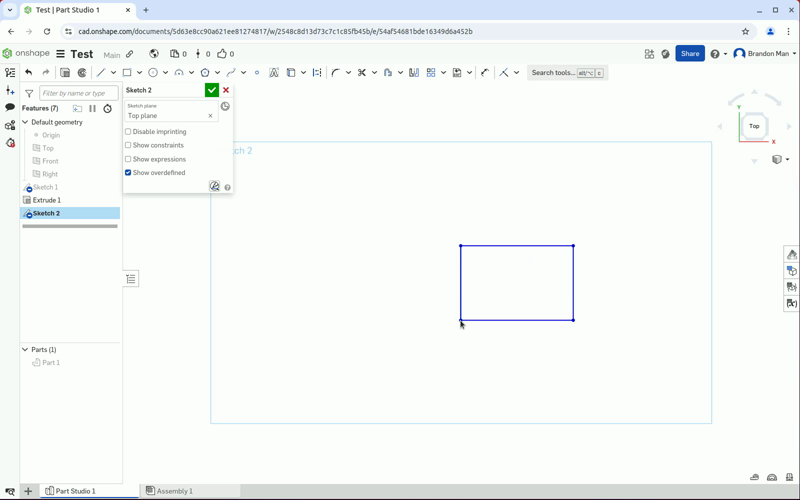
mouse_move(538, 313)
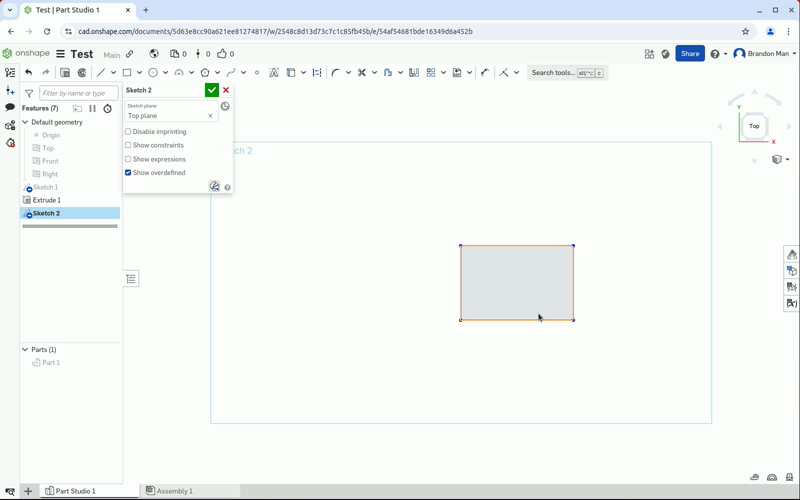
click(538, 313)
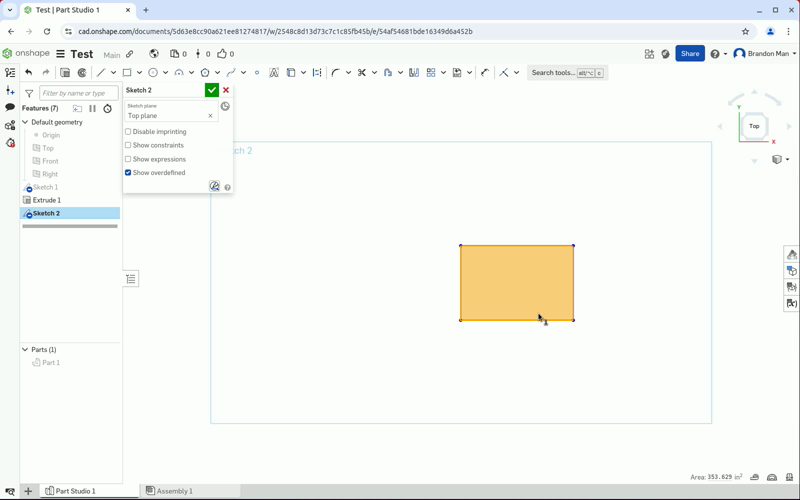
mouse_move(73, 352)
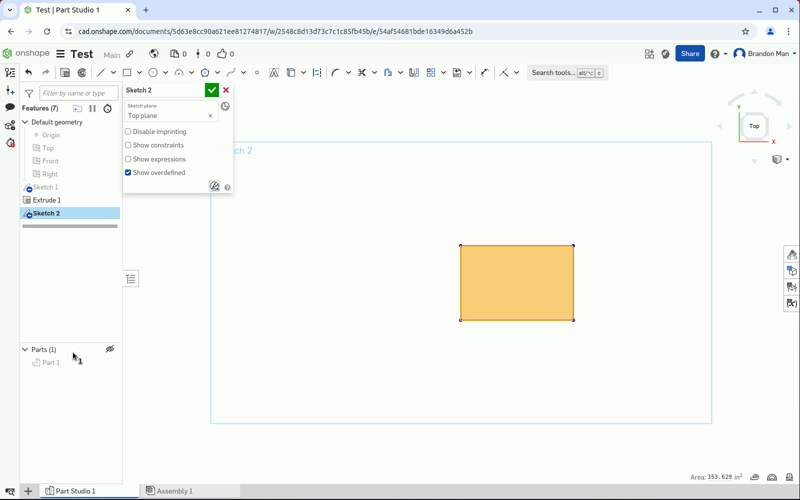
key(shift+y)
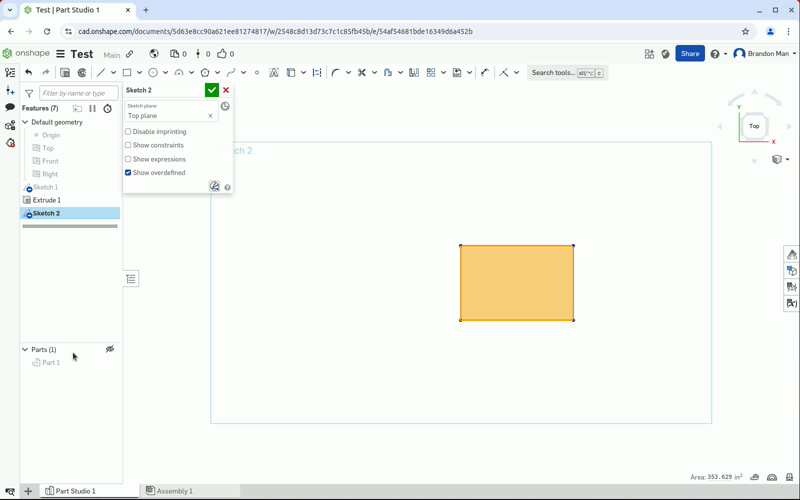
key(shift+e)
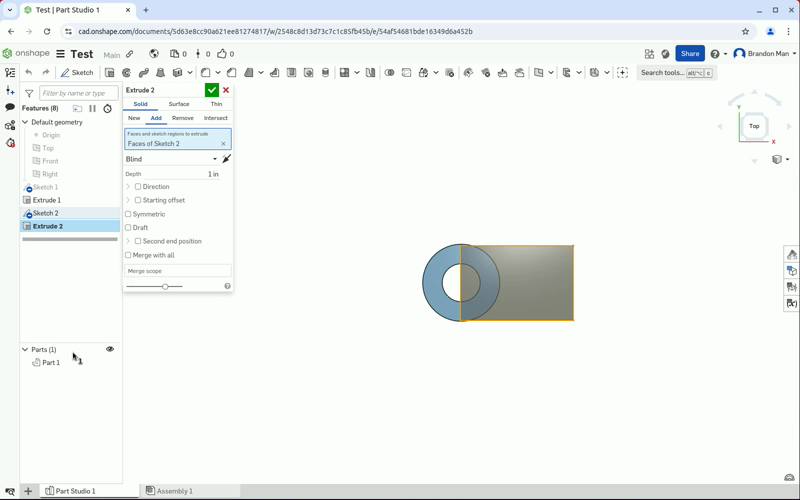
mouse_move(143, 106)
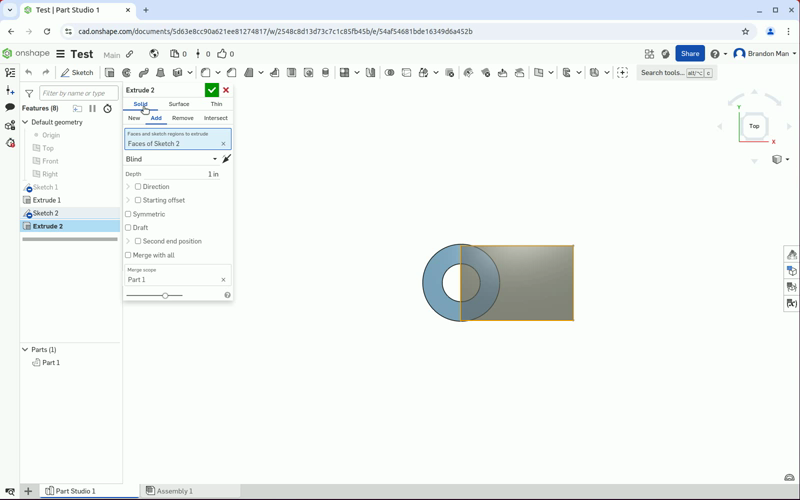
click(143, 106)
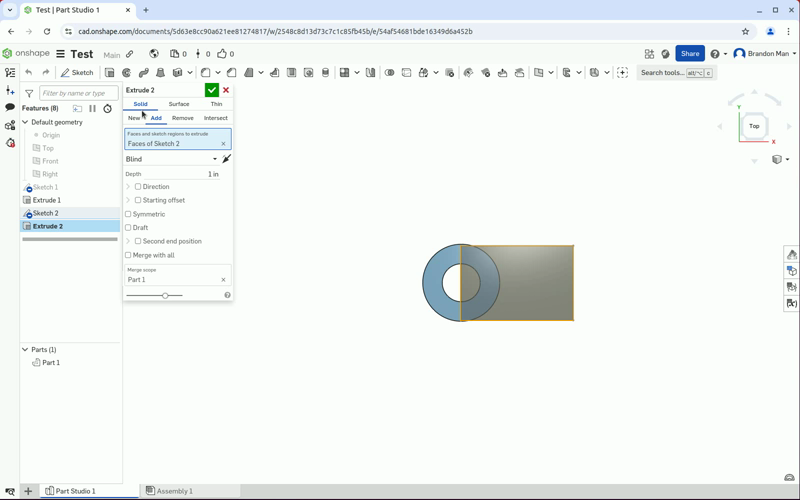
mouse_move(137, 120)
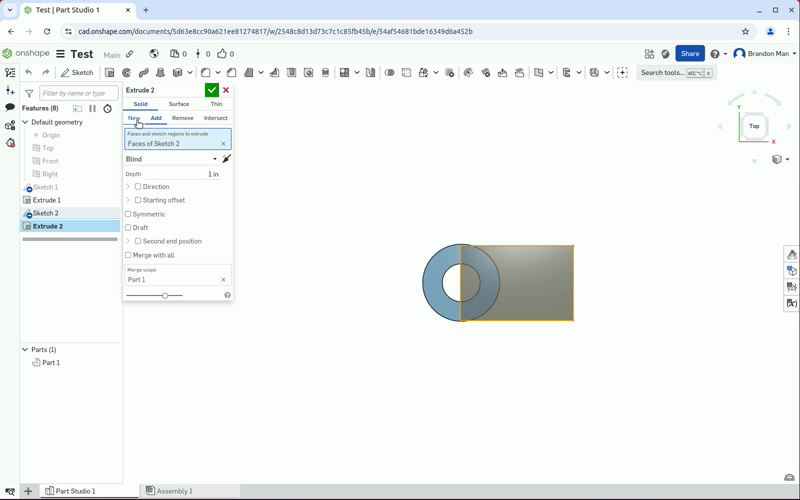
click(137, 120)
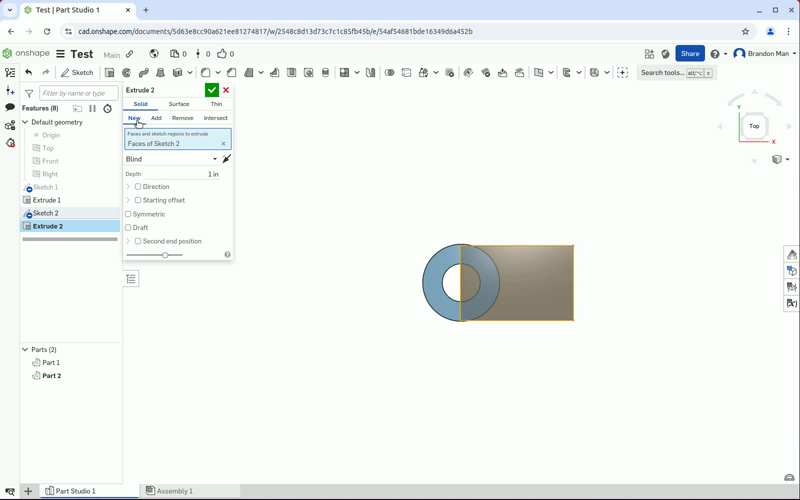
key(tab, 4)
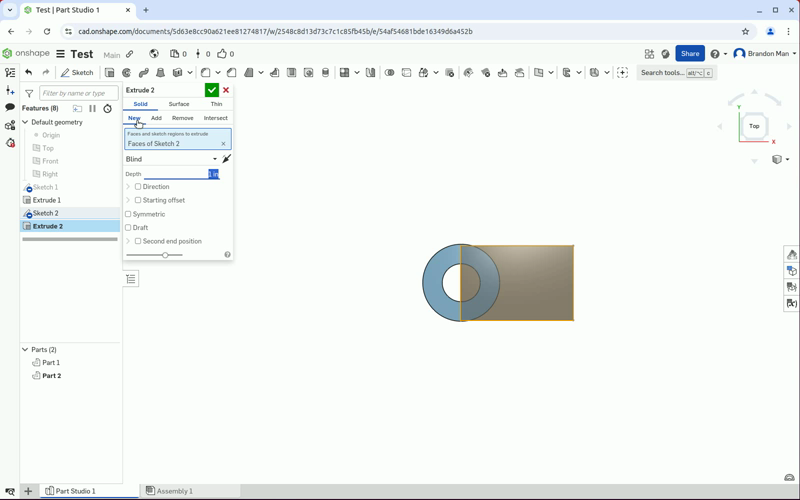
text(-3.851)
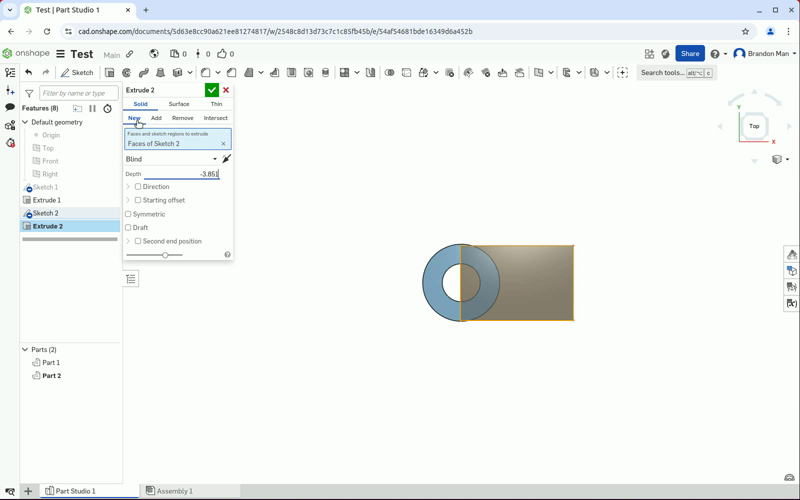
key(enter)
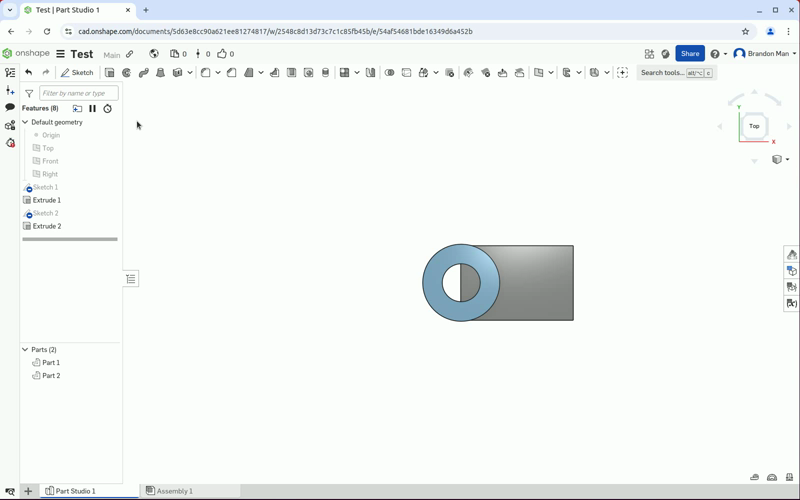
key(shift+h)
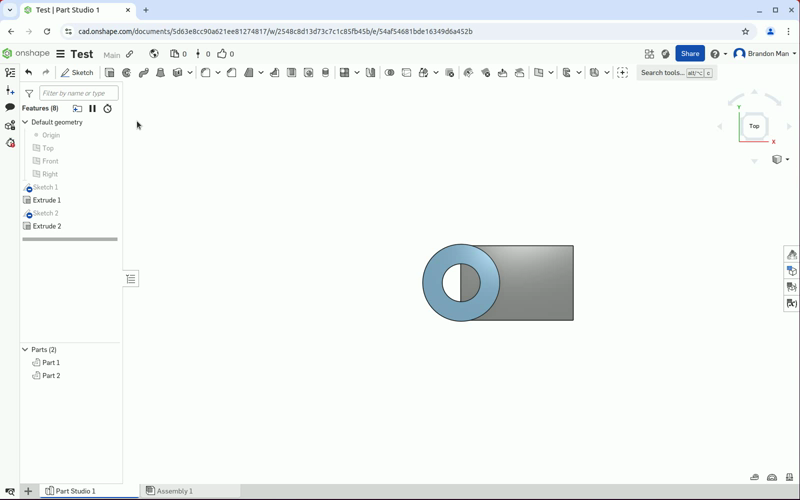
key(shift+h)
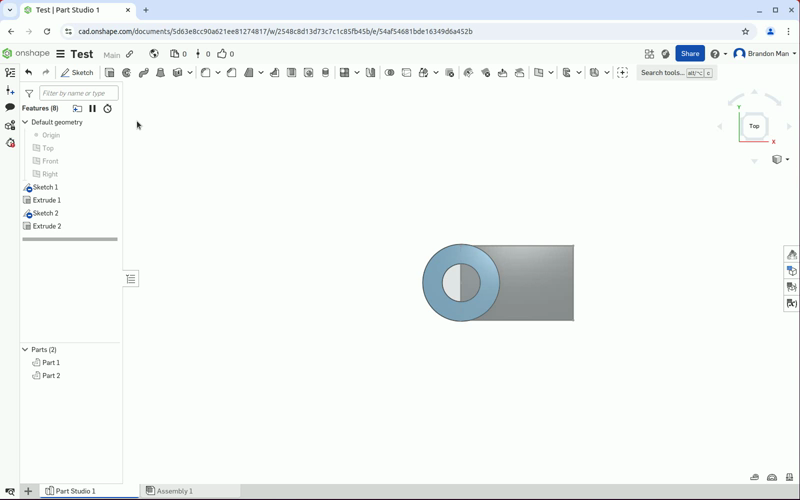
key(shift+7)
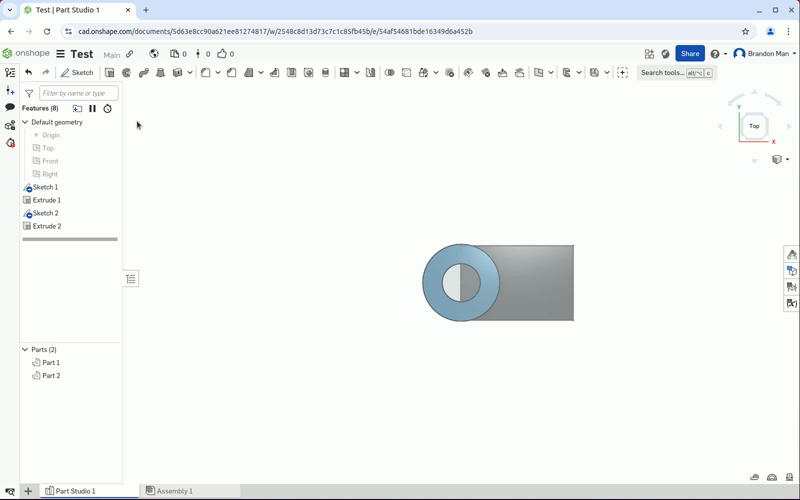
key(up, 3)
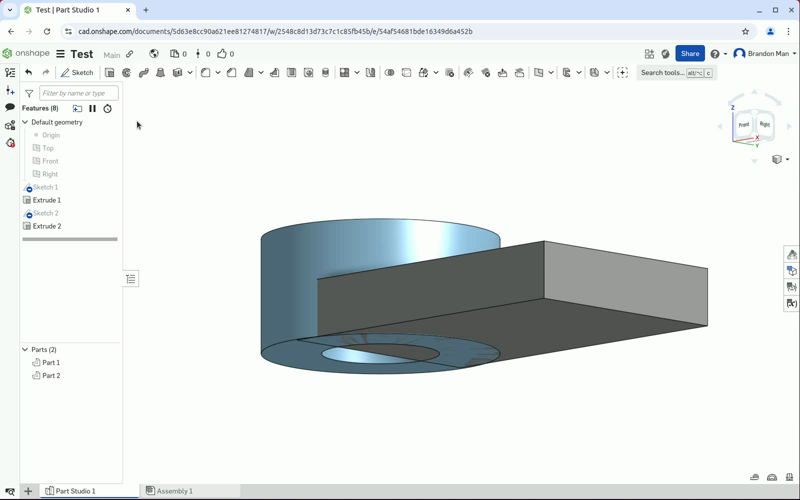
key(left, 3)
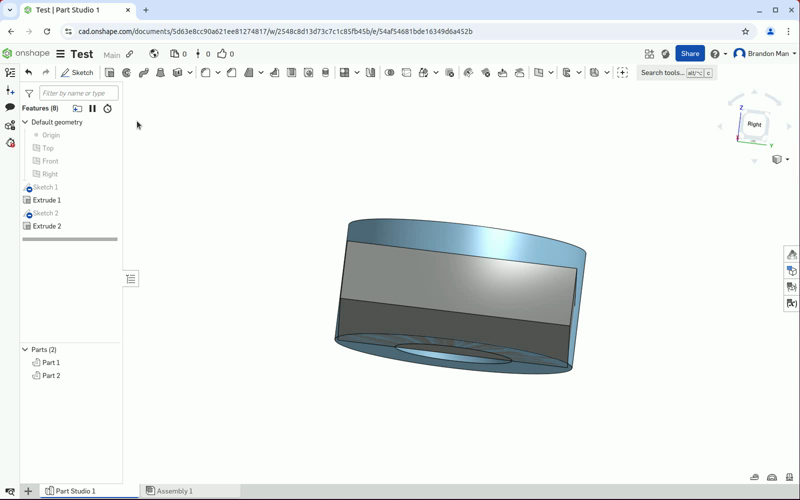
key(right, 3)
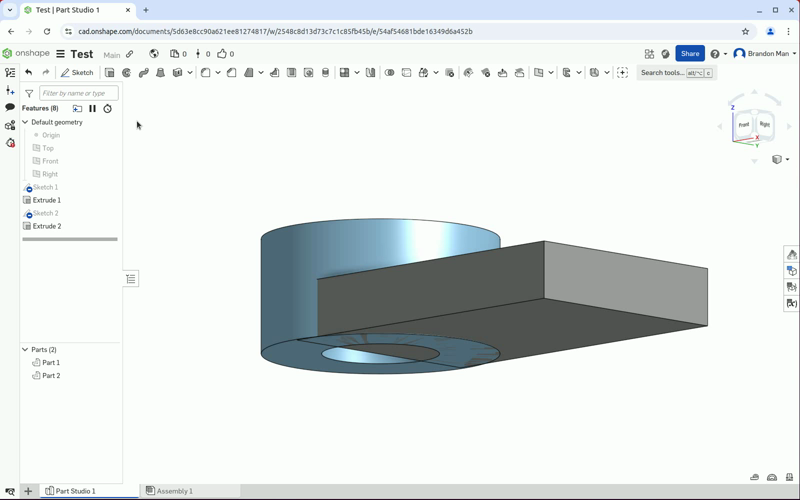
key(down, 3)
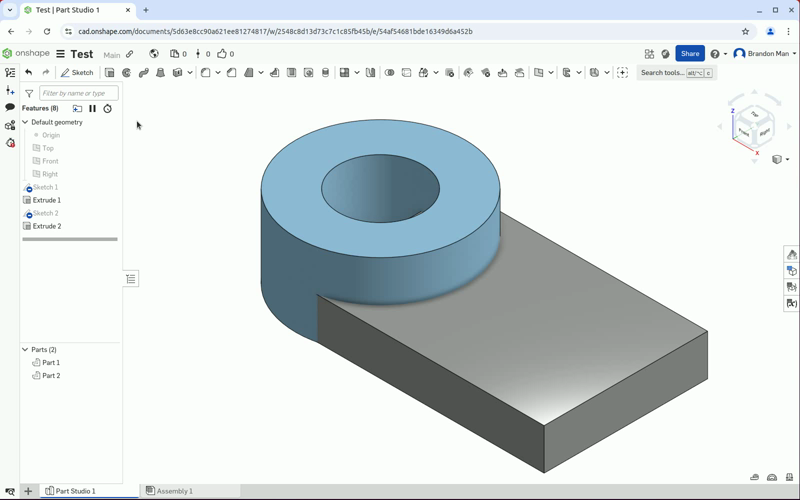
mouse_move(73, 189)
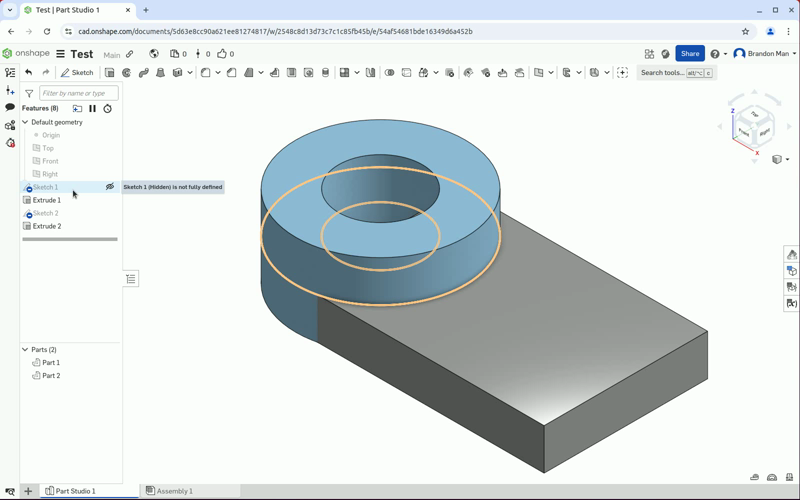
click(73, 189)